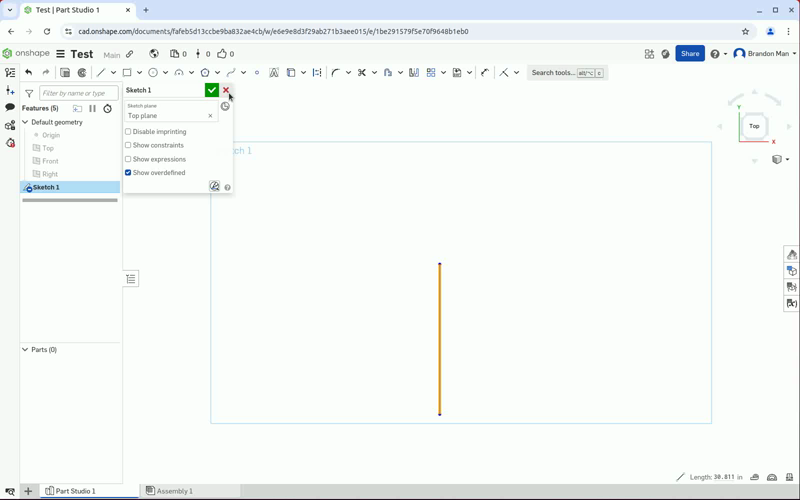
key(shift+h)
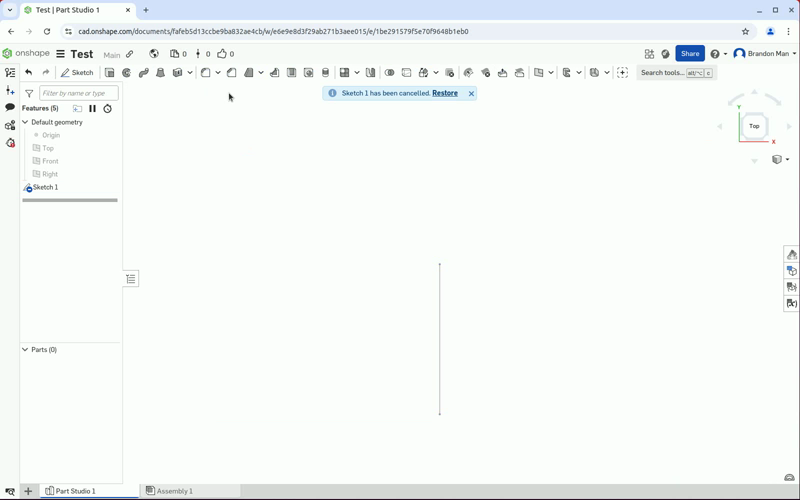
key(shift+s)
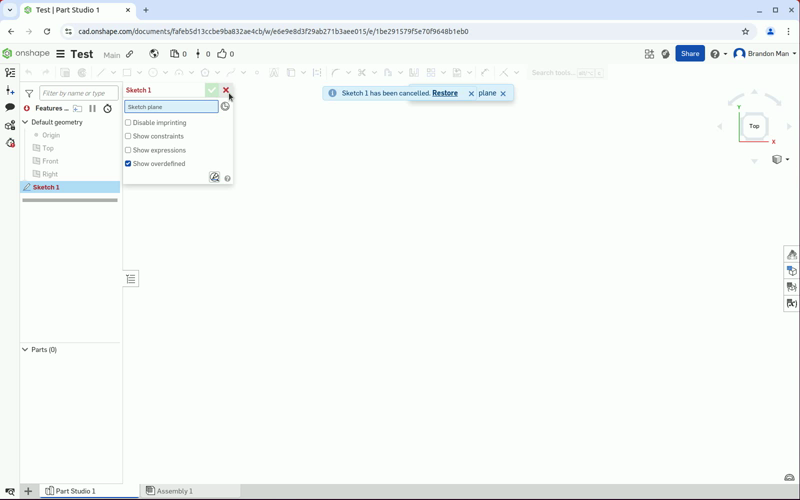
mouse_move(73, 150)
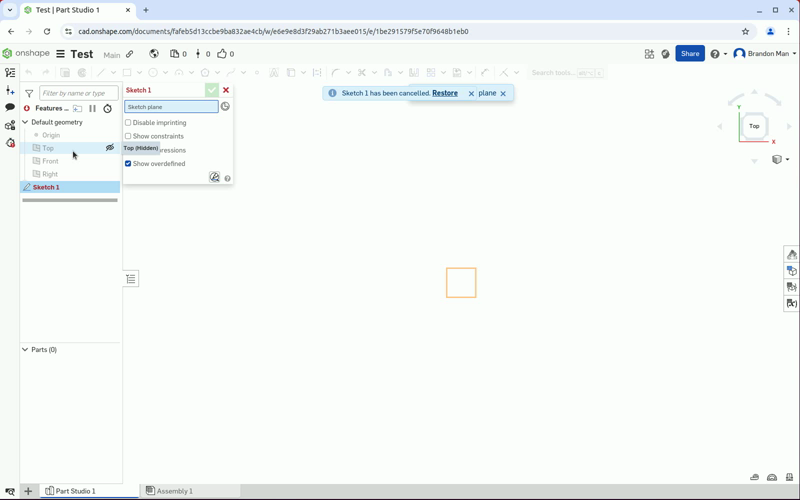
click(73, 150)
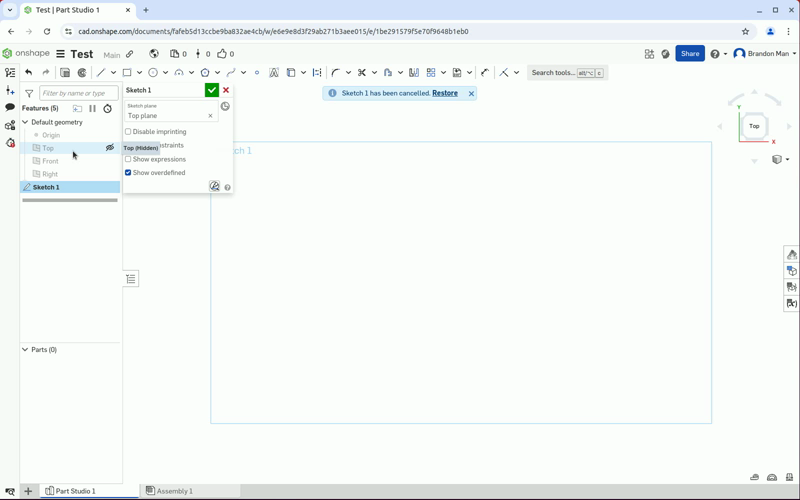
mouse_move(73, 352)
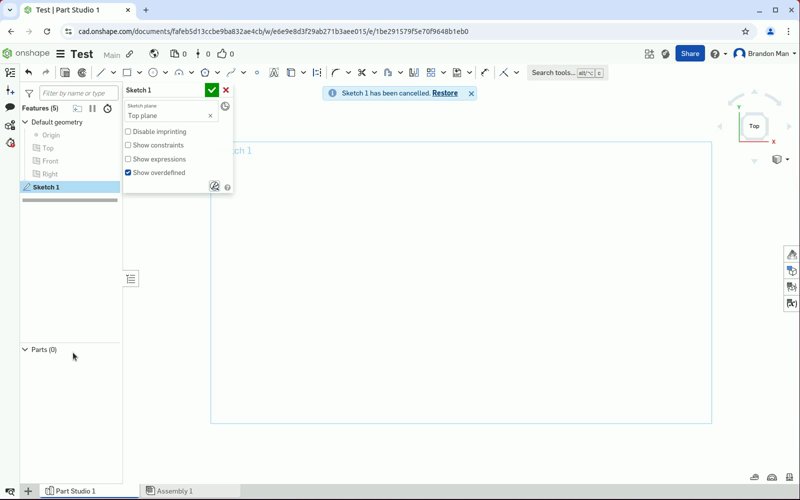
key(y)
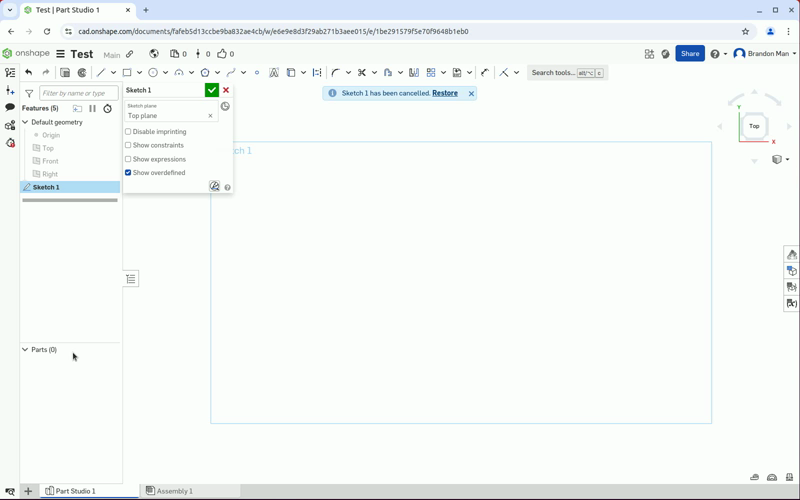
key(l)
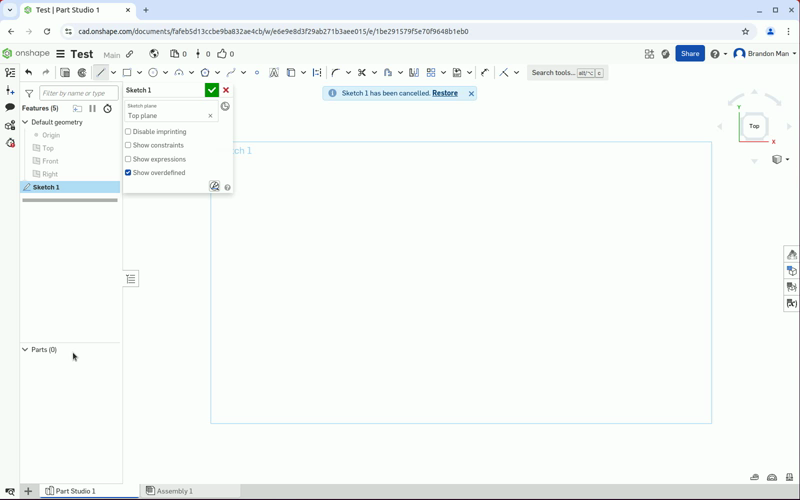
key_down(shift)
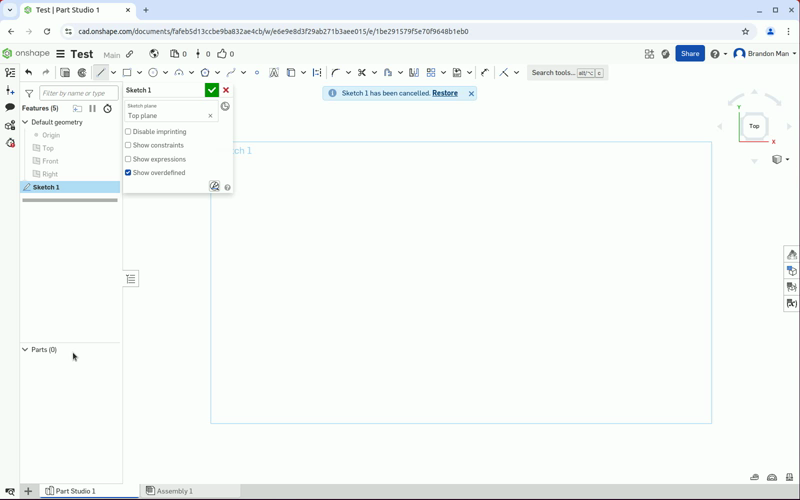
mouse_move(386, 395)
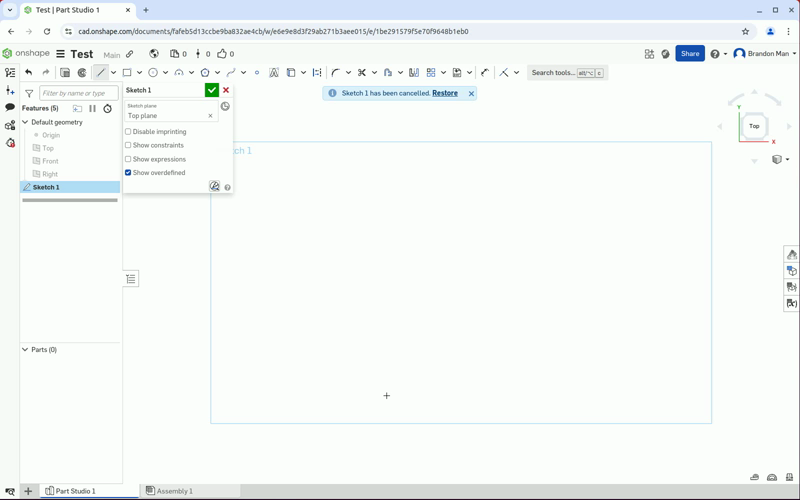
click(386, 395)
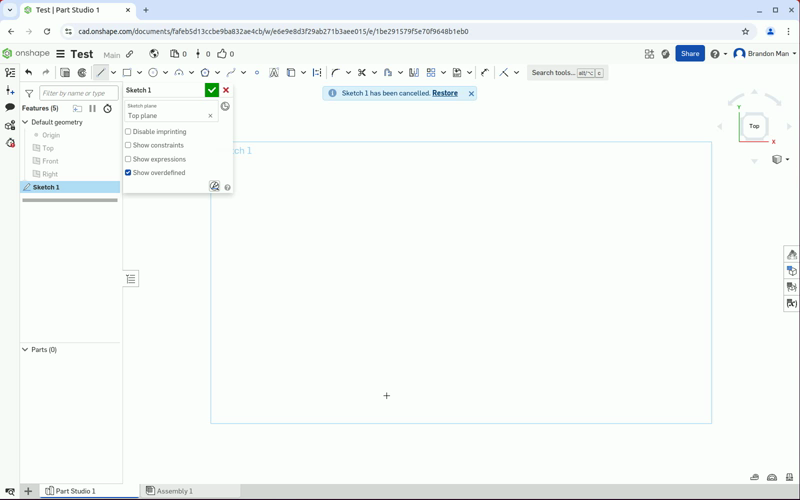
key_up(shift)
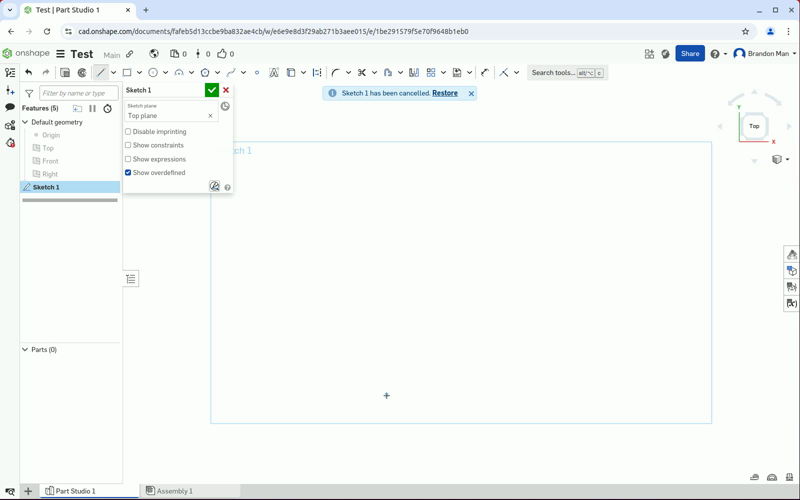
key_down(shift)
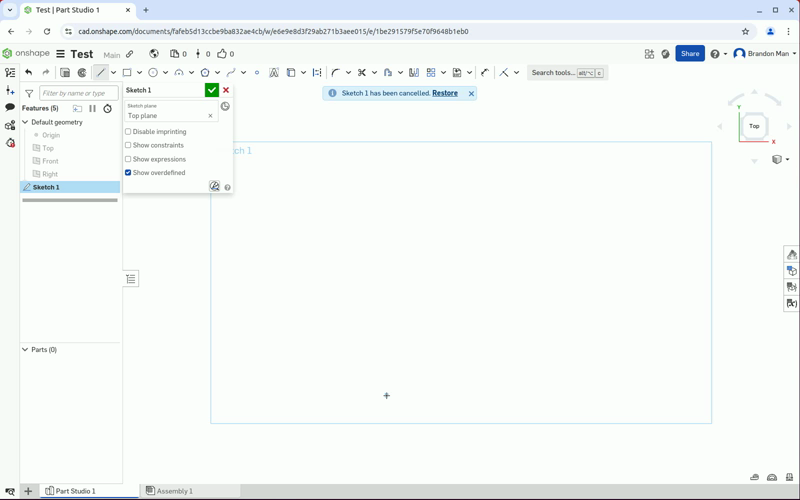
mouse_move(554, 395)
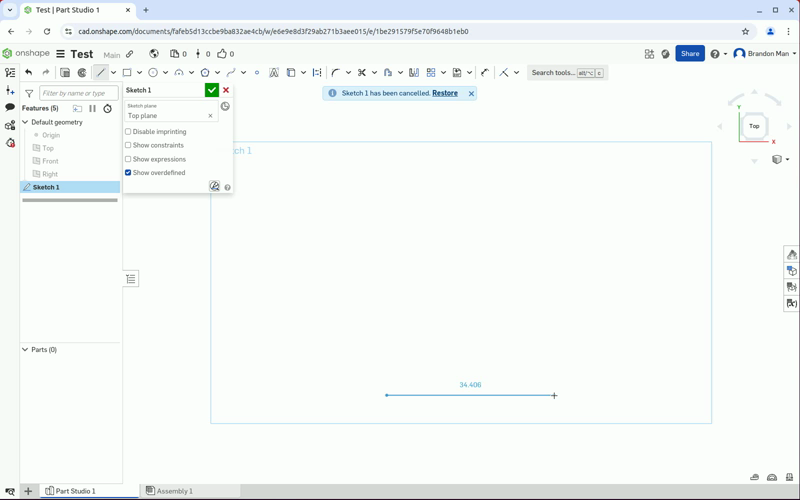
click(554, 395)
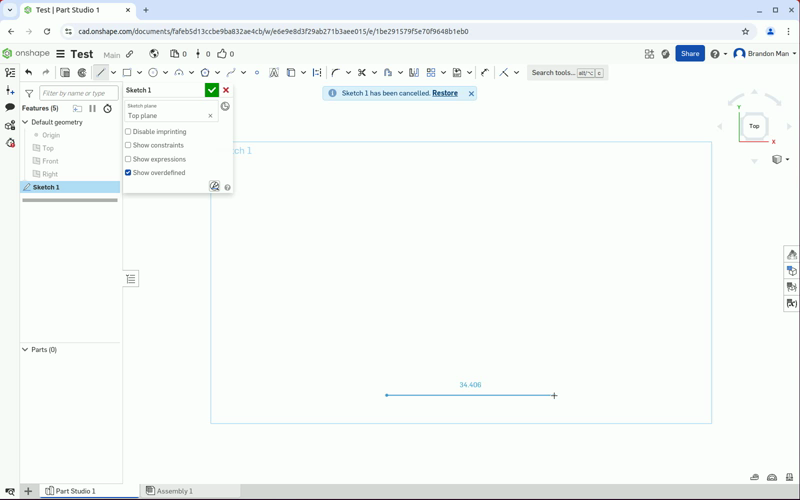
key_up(shift)
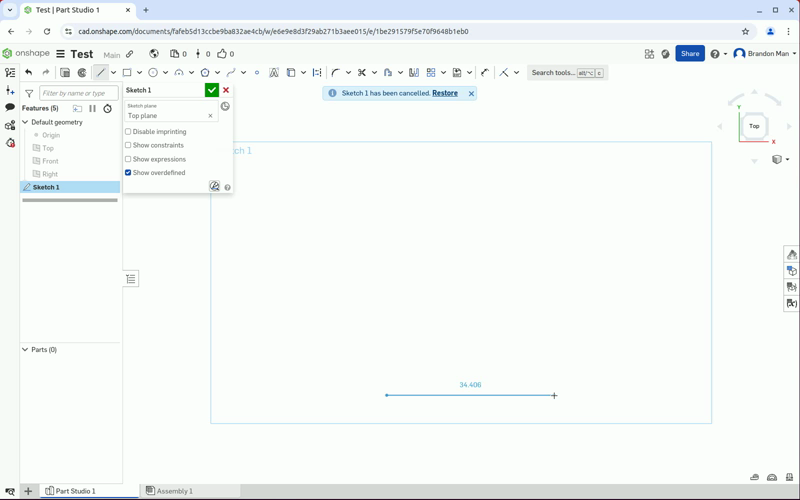
key_down(shift)
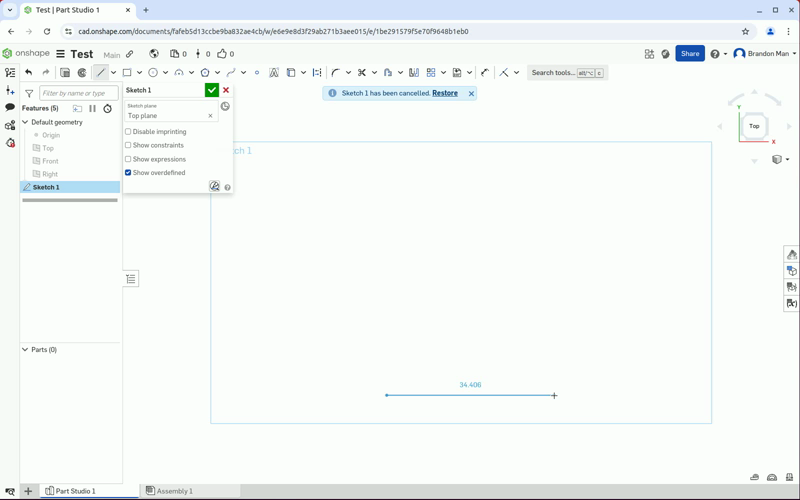
mouse_move(584, 395)
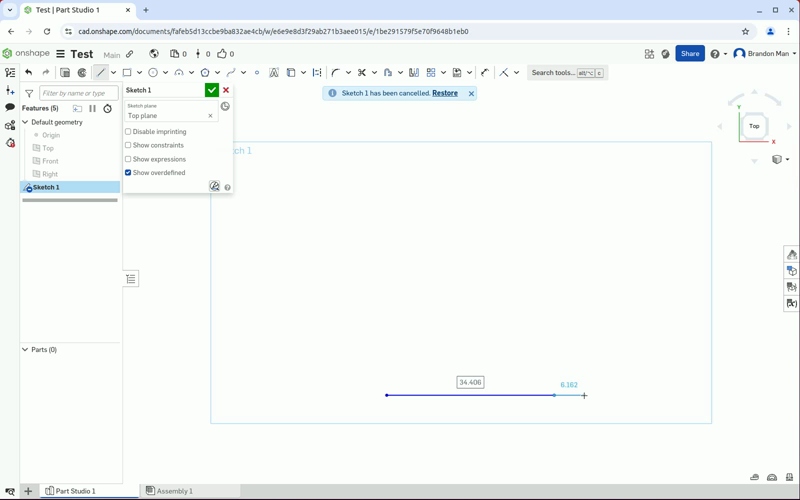
mouse_move(554, 350)
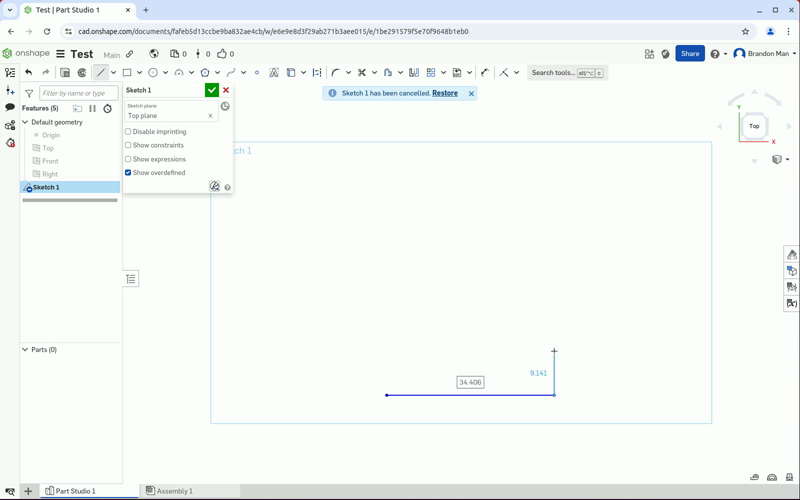
click(554, 350)
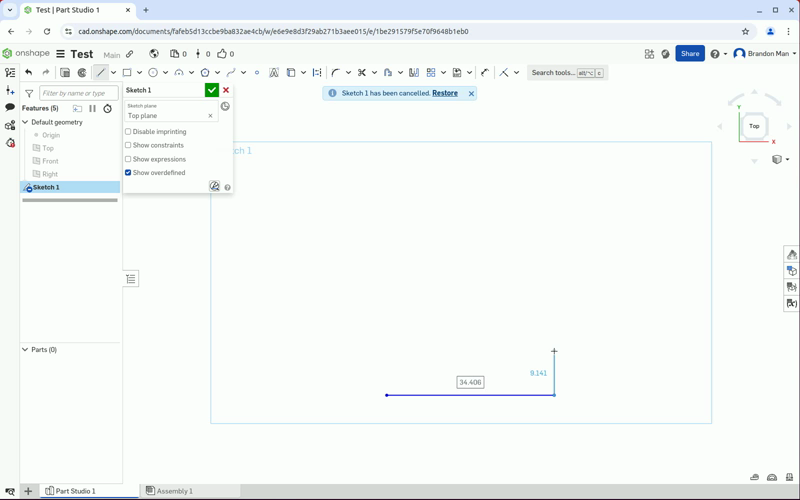
key_up(shift)
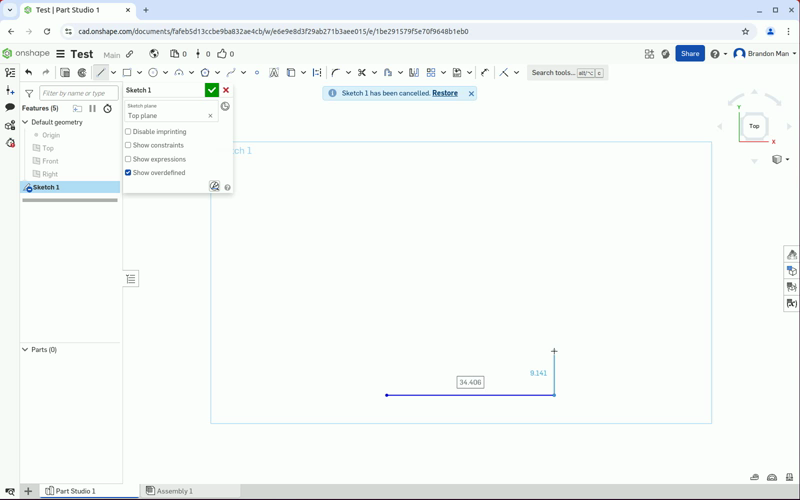
key_down(shift)
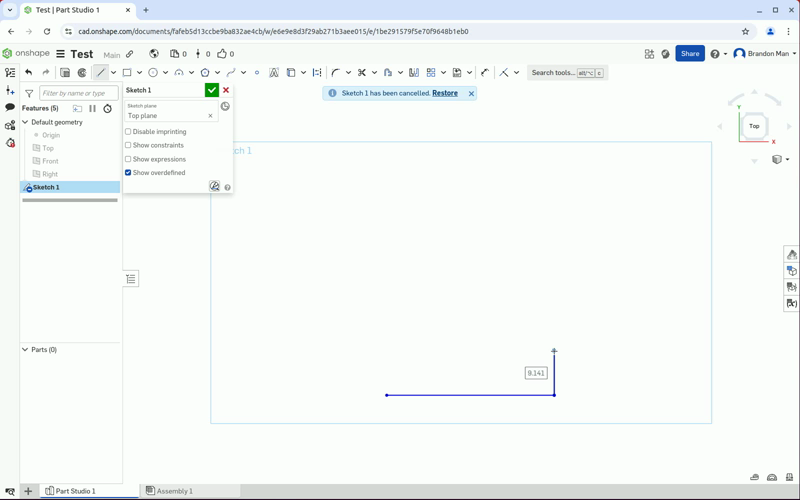
mouse_move(431, 171)
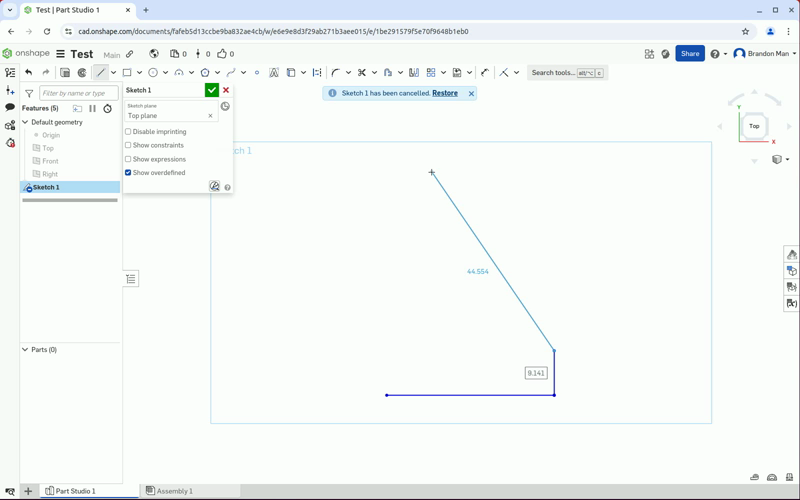
click(431, 171)
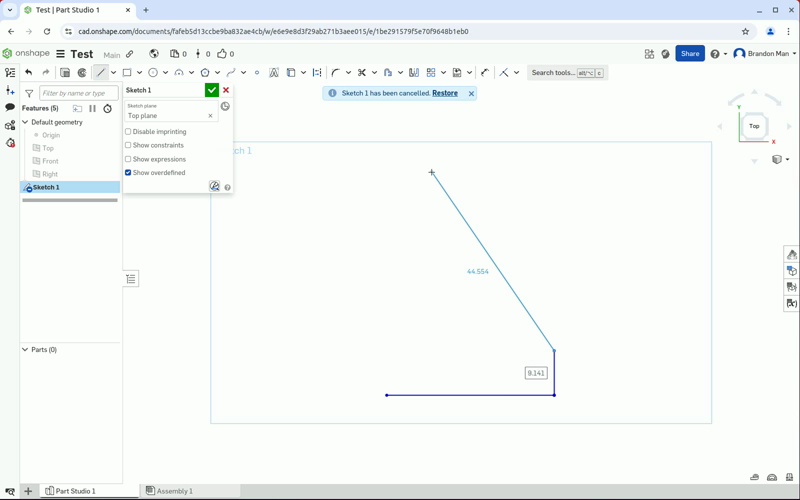
key_up(shift)
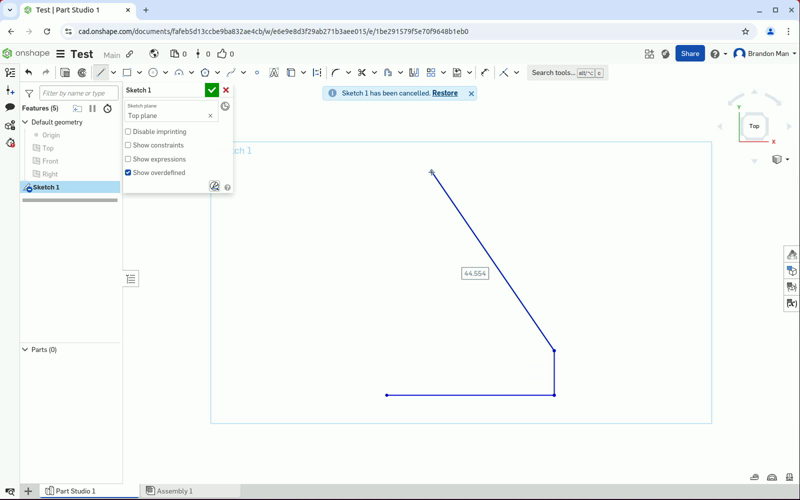
key_down(shift)
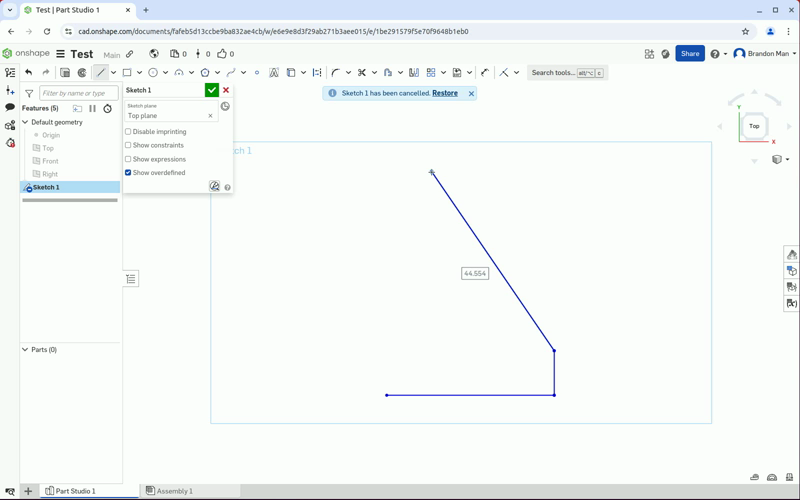
mouse_move(461, 171)
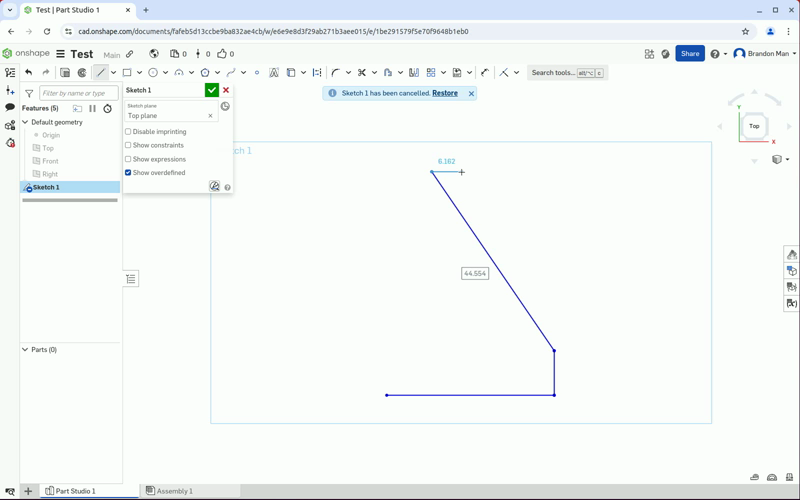
mouse_move(386, 171)
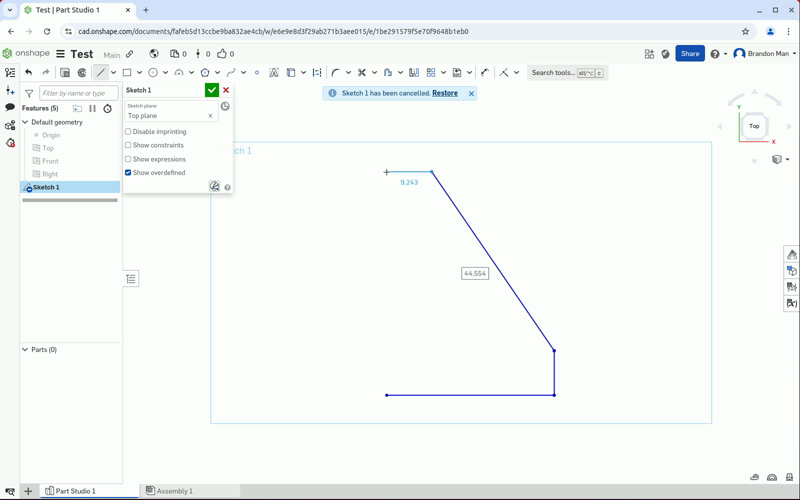
click(386, 171)
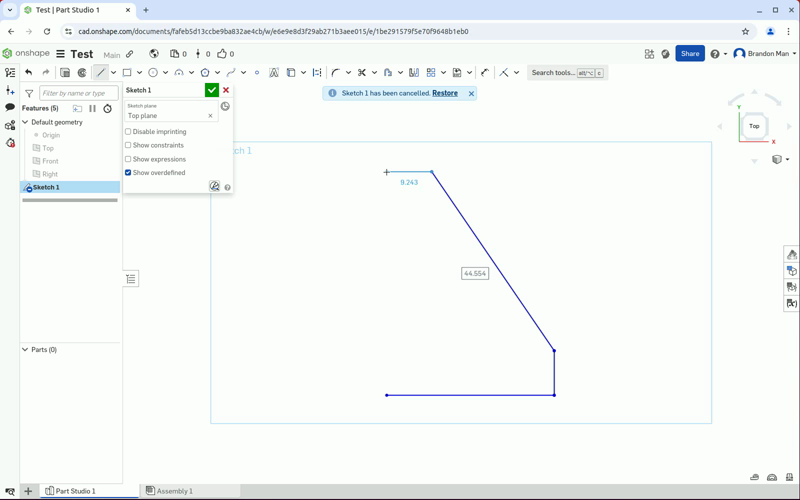
key_up(shift)
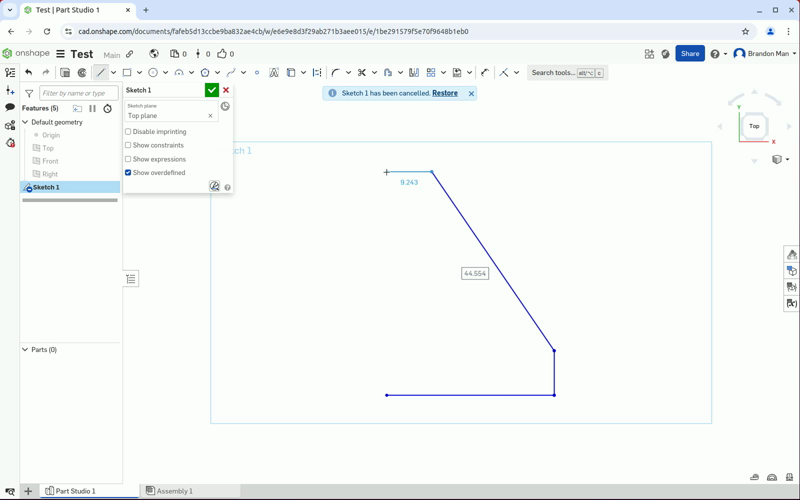
key_down(shift)
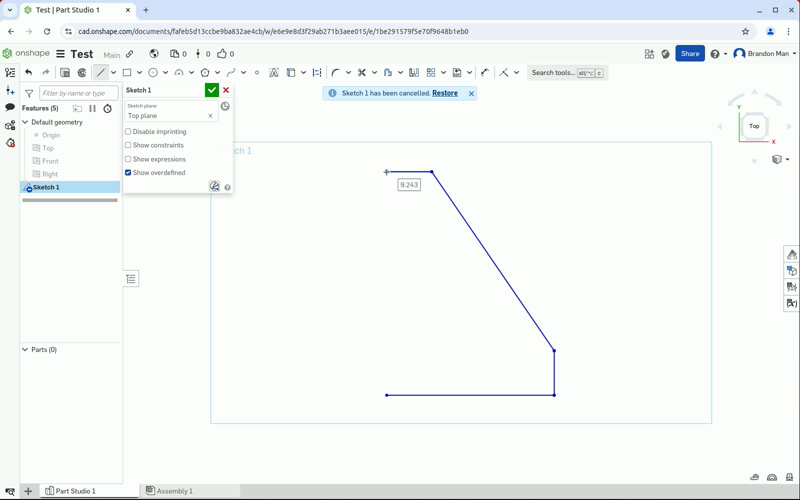
mouse_move(386, 395)
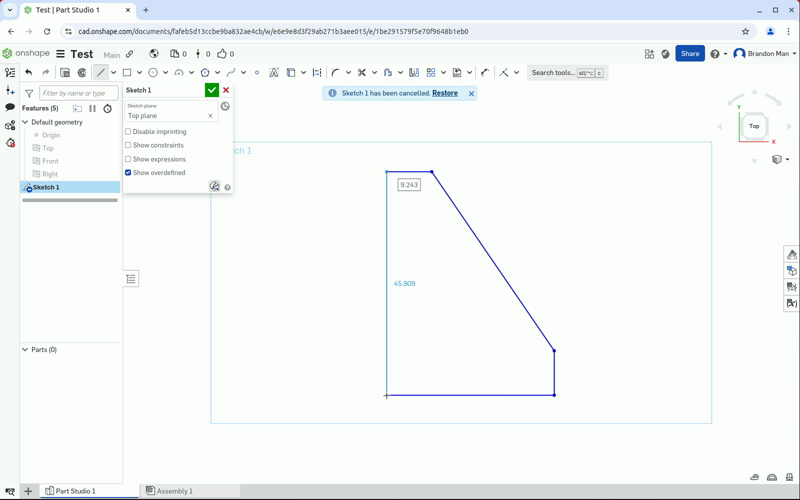
key_up(shift)
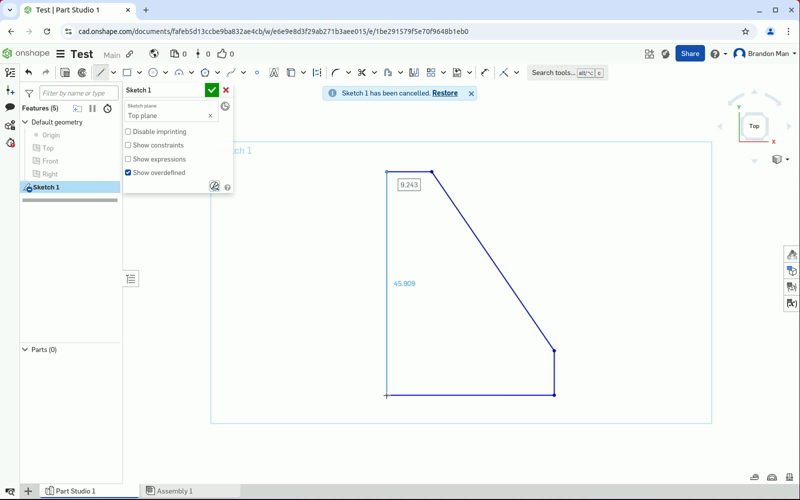
click(386, 395)
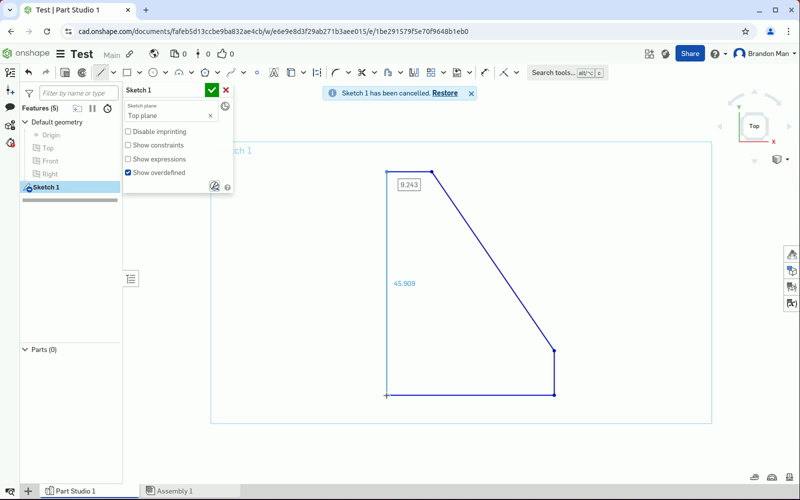
key(esc)
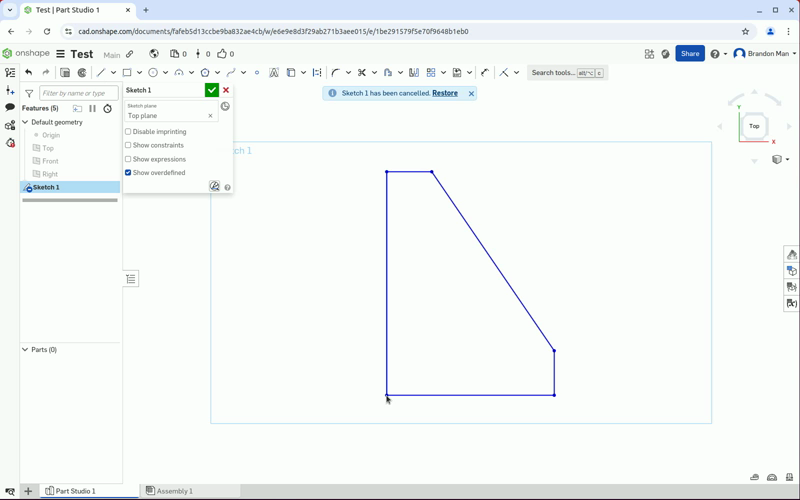
mouse_move(474, 374)
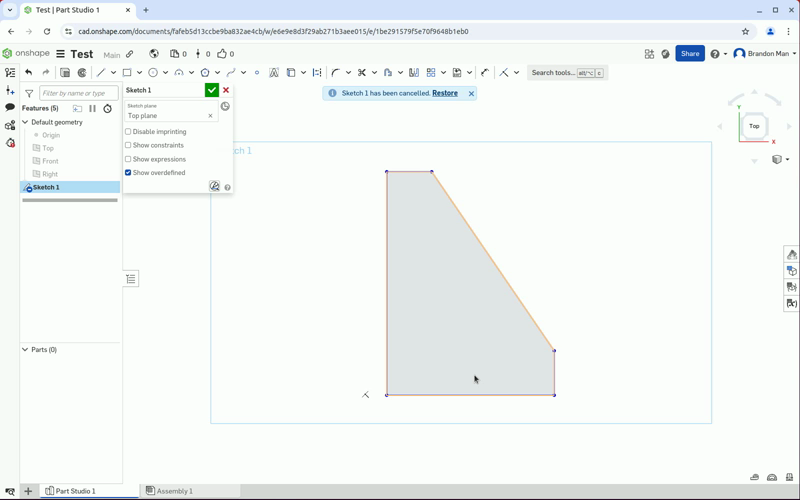
click(474, 374)
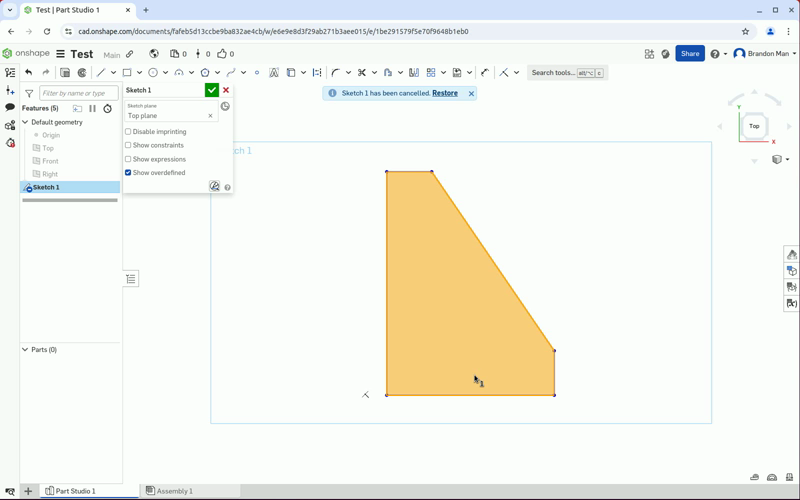
mouse_move(73, 352)
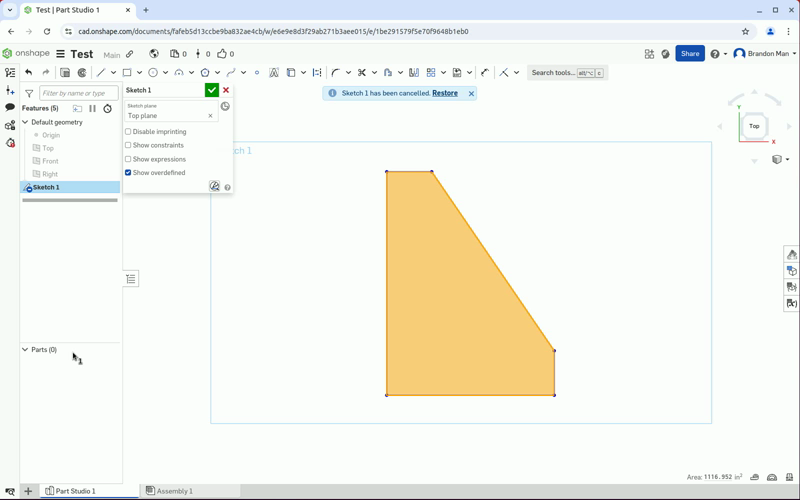
key(shift+y)
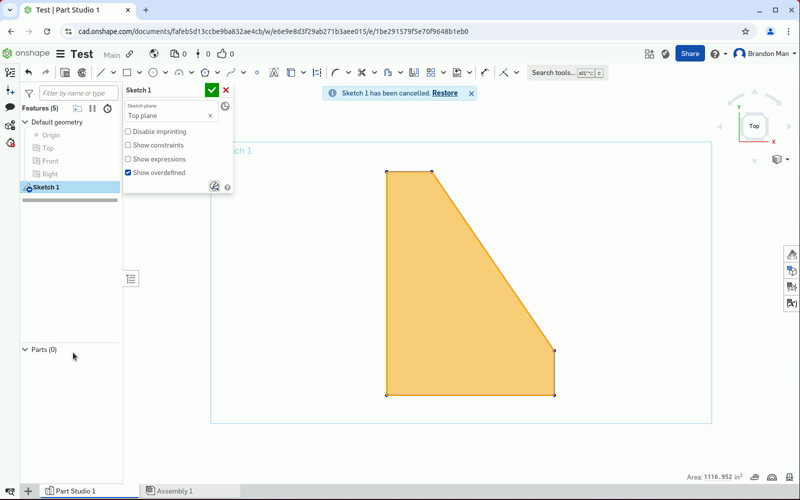
key(shift+e)
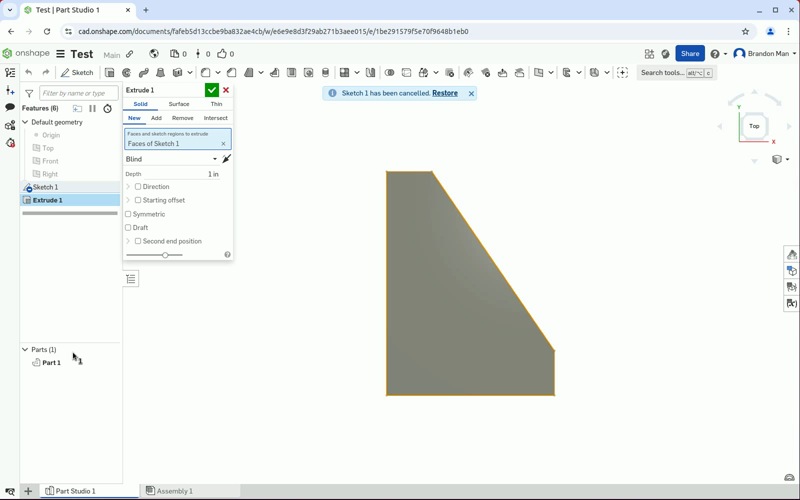
mouse_move(143, 106)
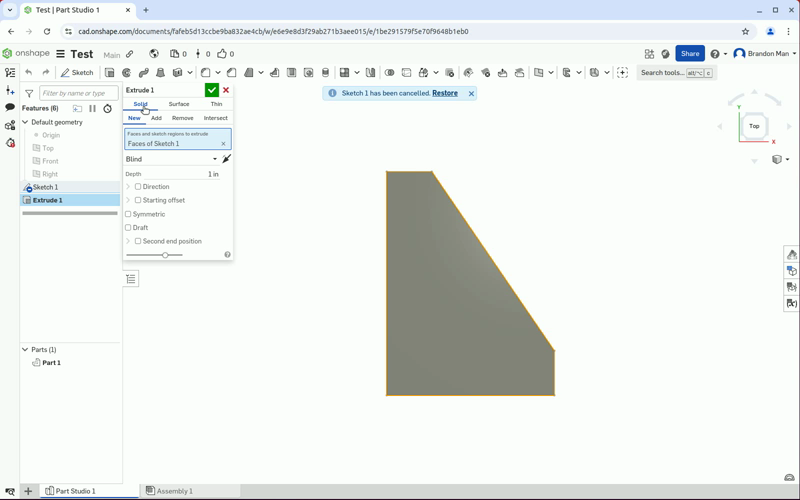
click(143, 106)
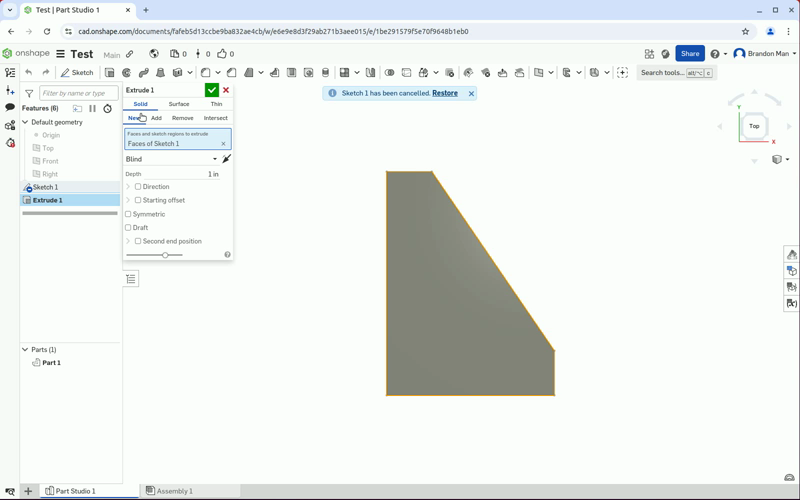
mouse_move(137, 120)
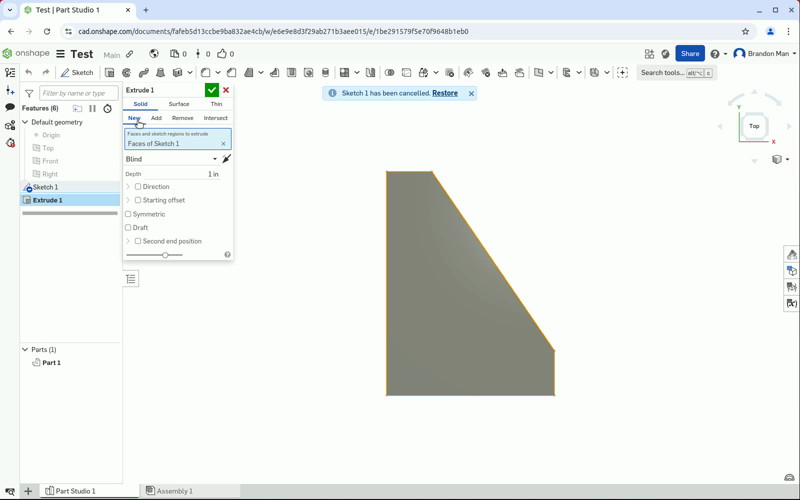
click(137, 120)
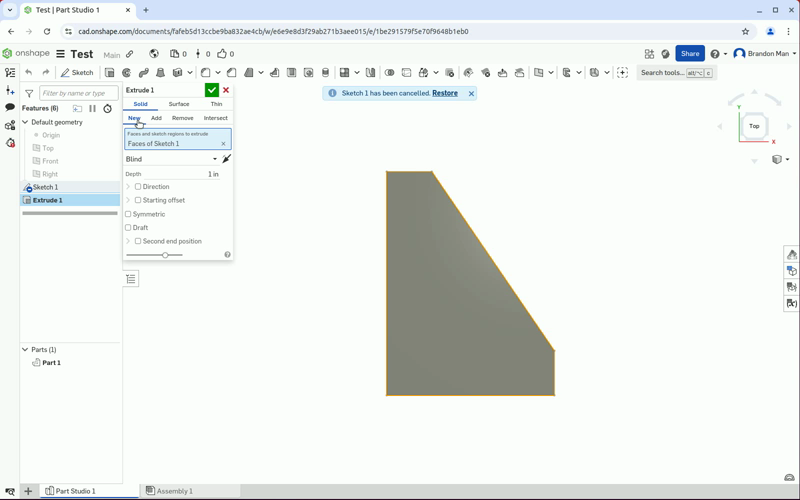
key(tab, 4)
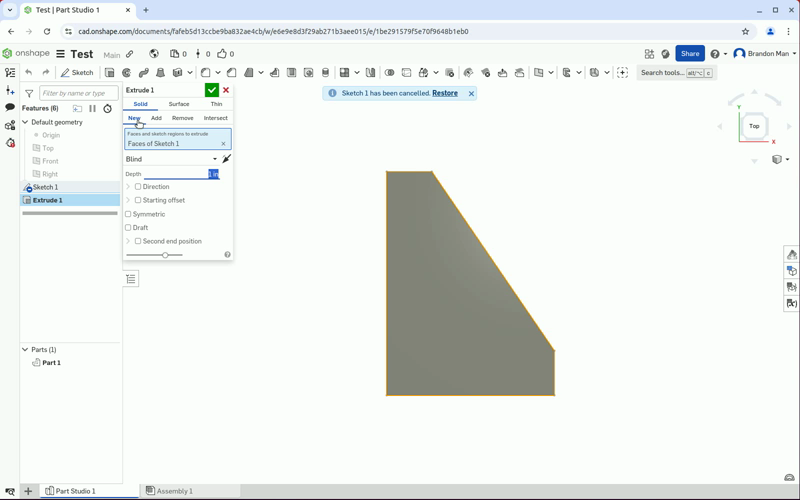
text(3.37)
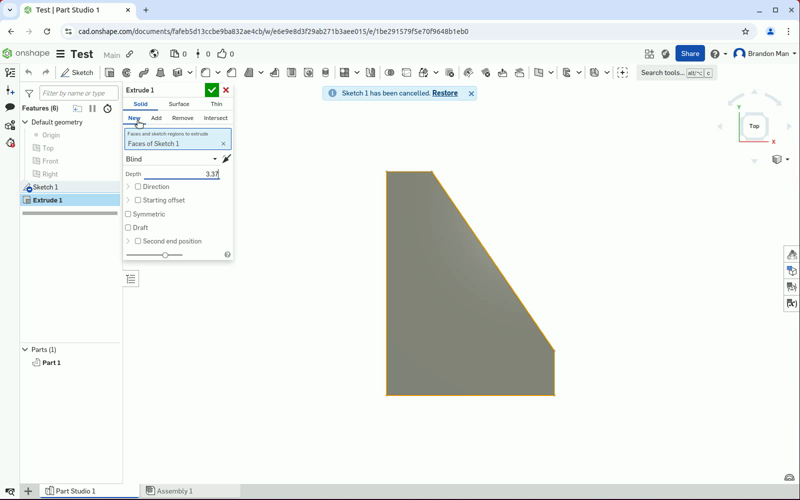
key(enter)
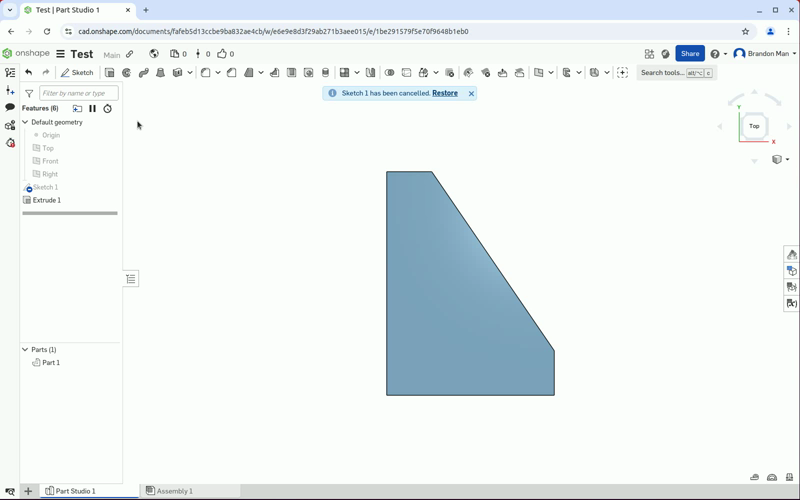
key(shift+h)
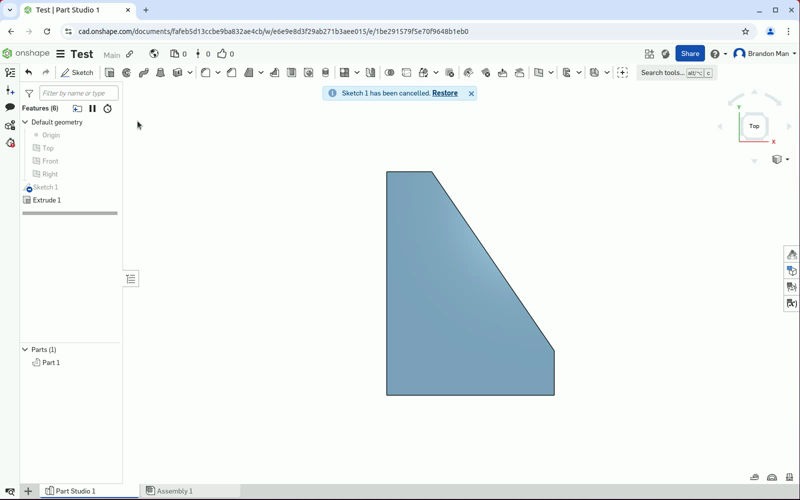
key(shift+h)
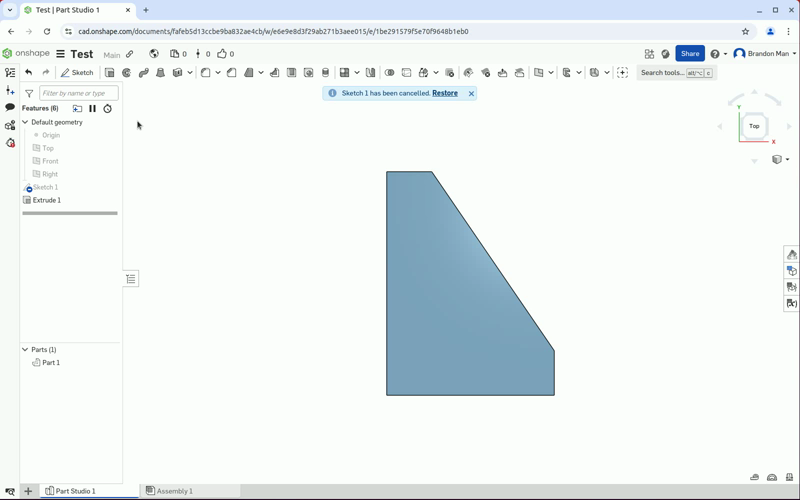
mouse_move(73, 189)
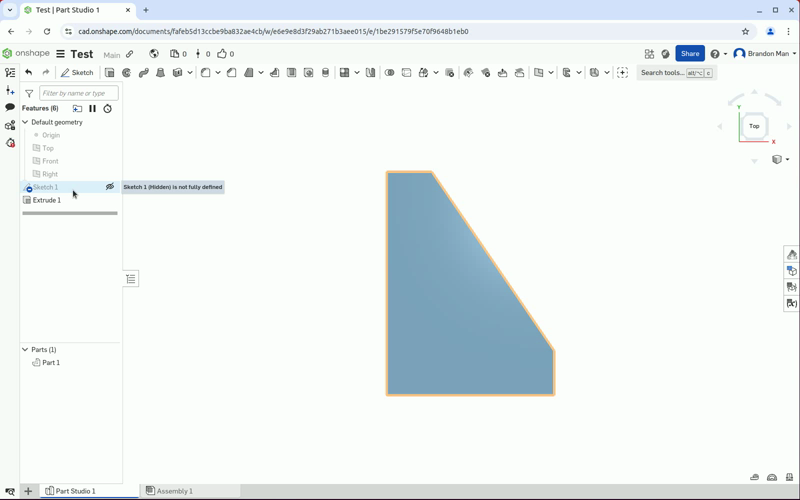
click(73, 189)
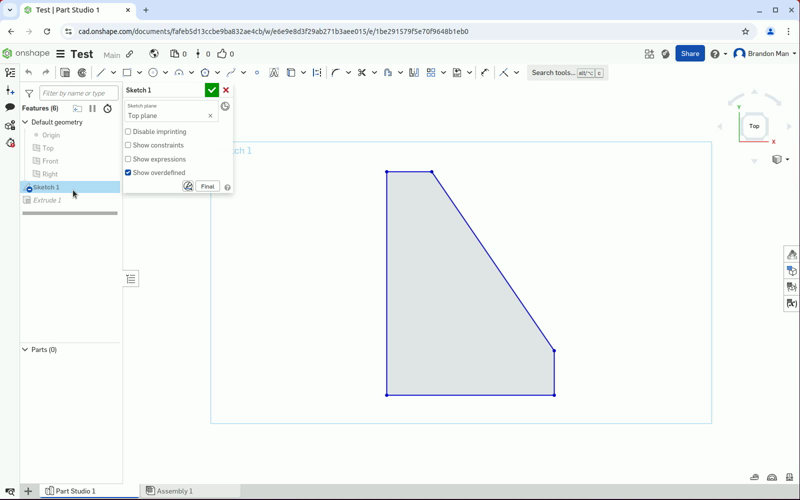
mouse_move(229, 92)
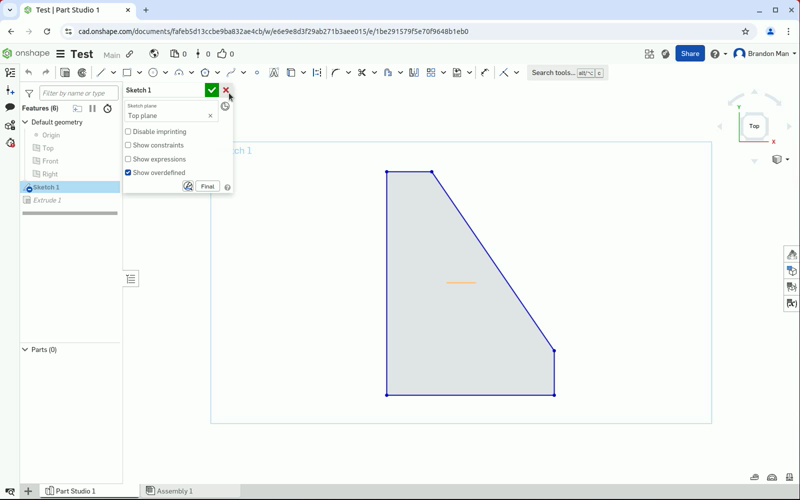
click(229, 92)
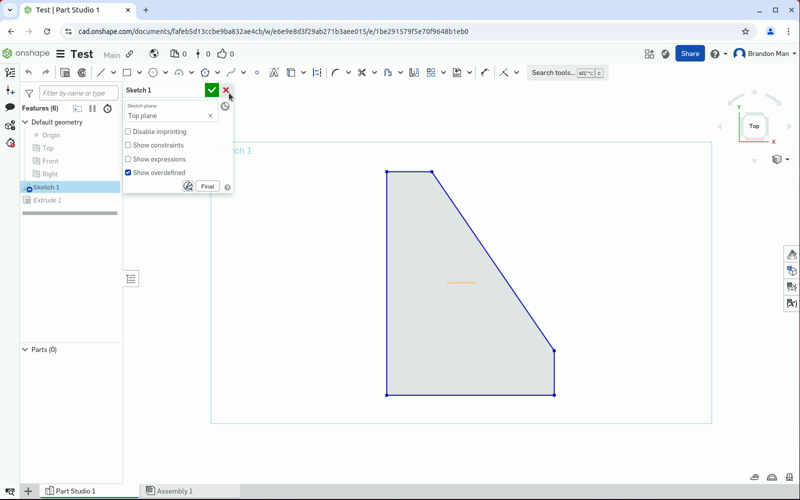
key(shift+s)
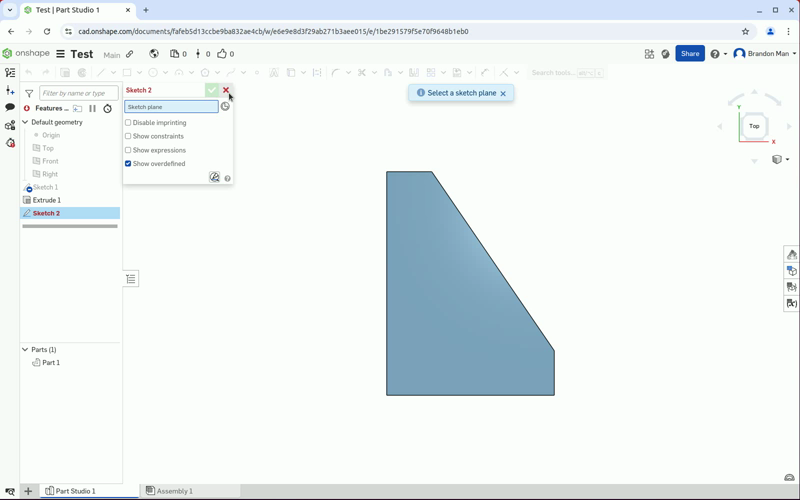
mouse_move(73, 150)
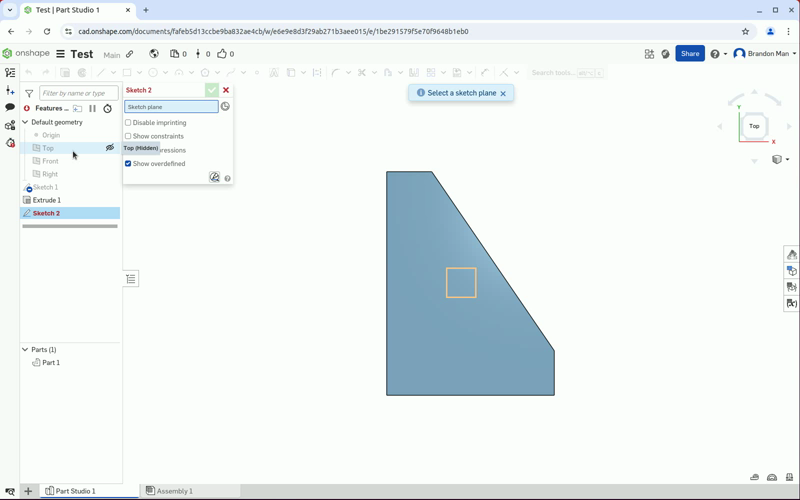
click(73, 150)
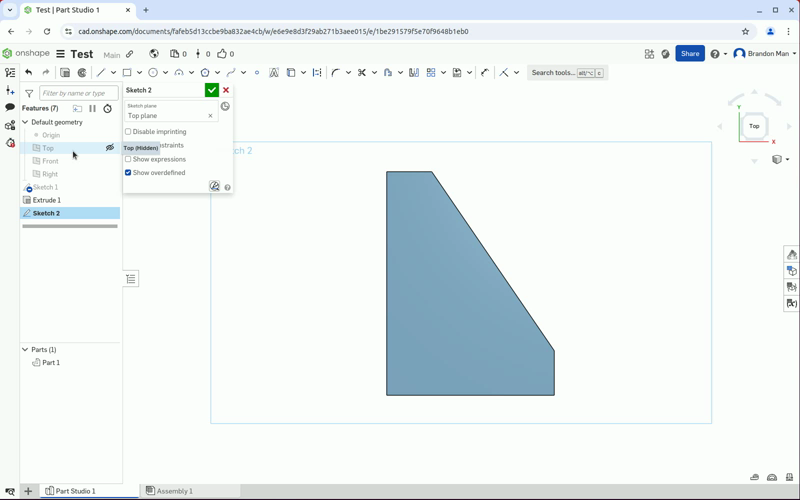
mouse_move(73, 352)
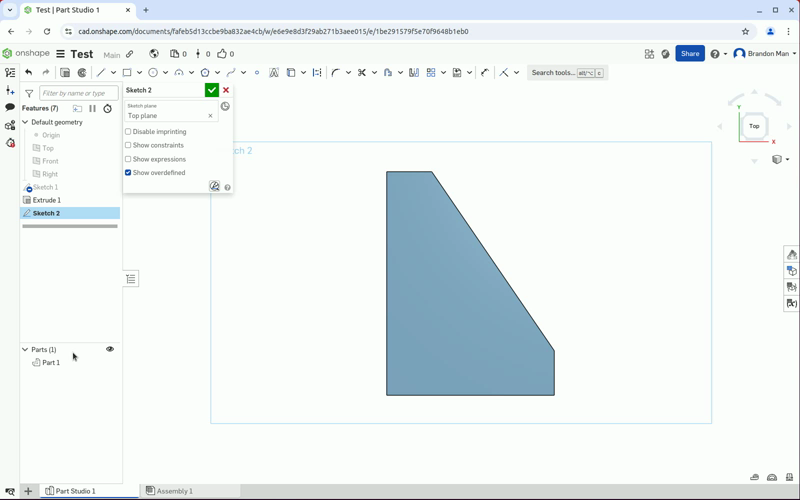
key(y)
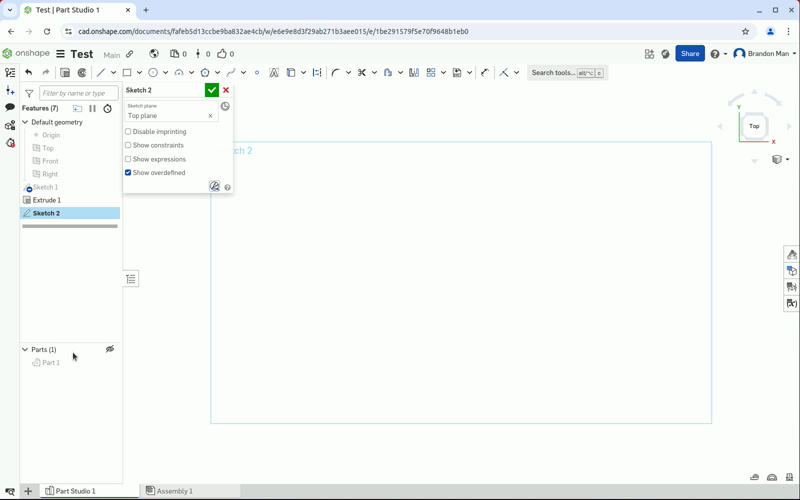
key(l)
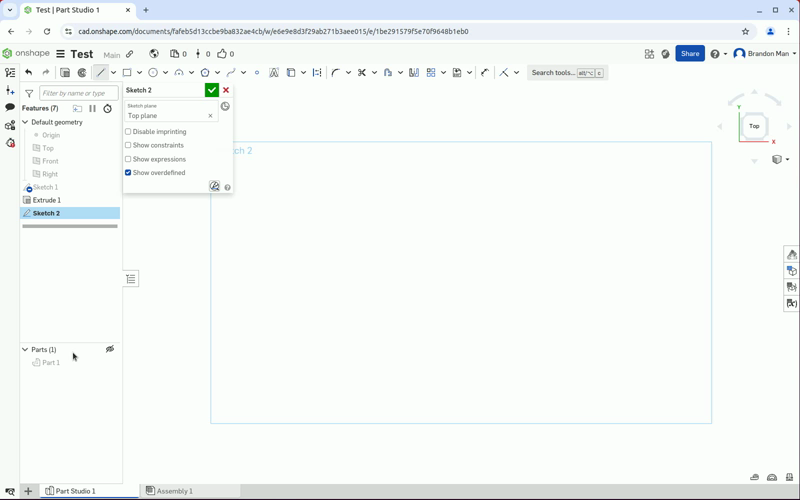
key_down(shift)
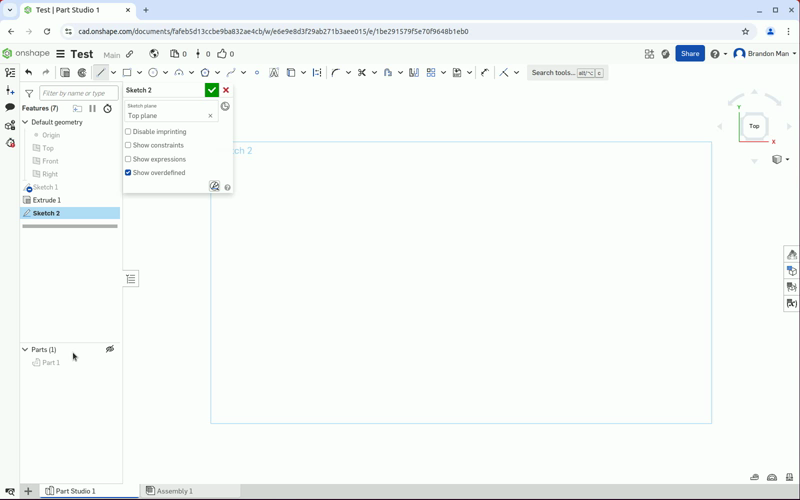
mouse_move(386, 395)
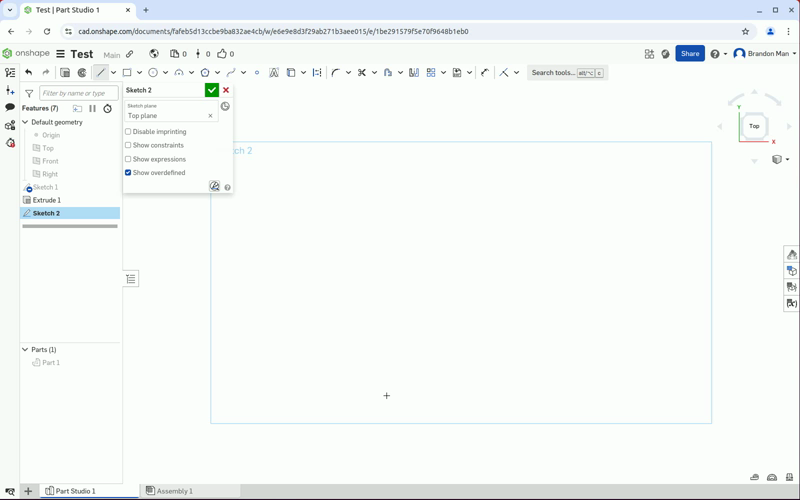
click(386, 395)
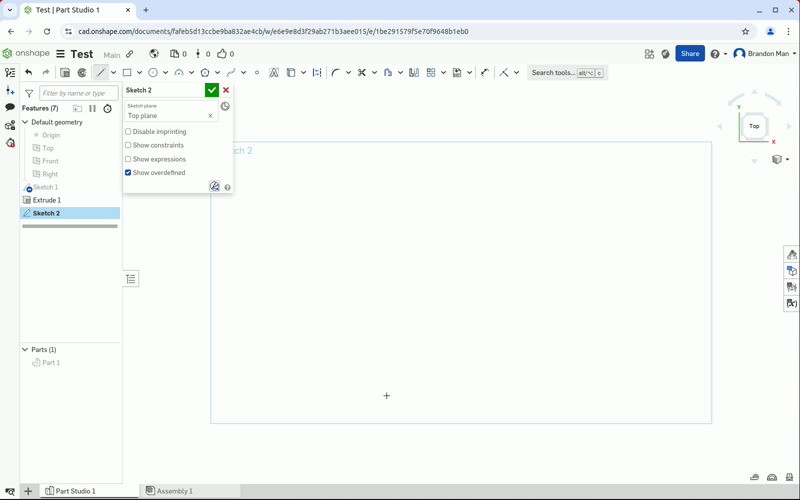
key_up(shift)
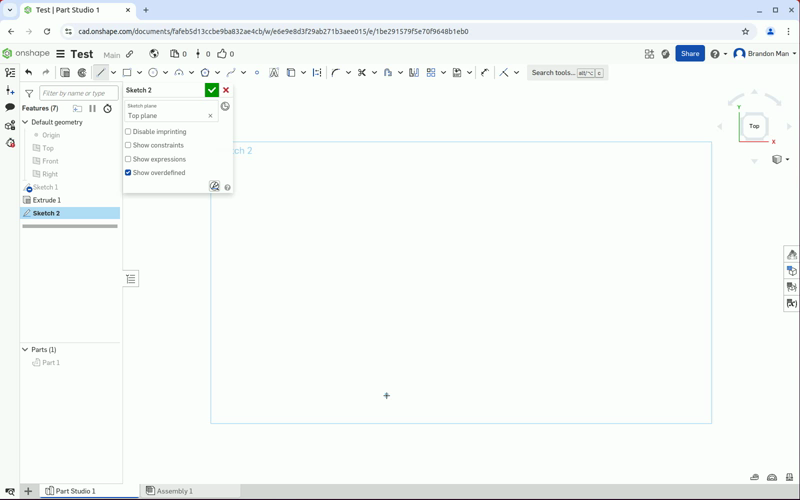
key_down(shift)
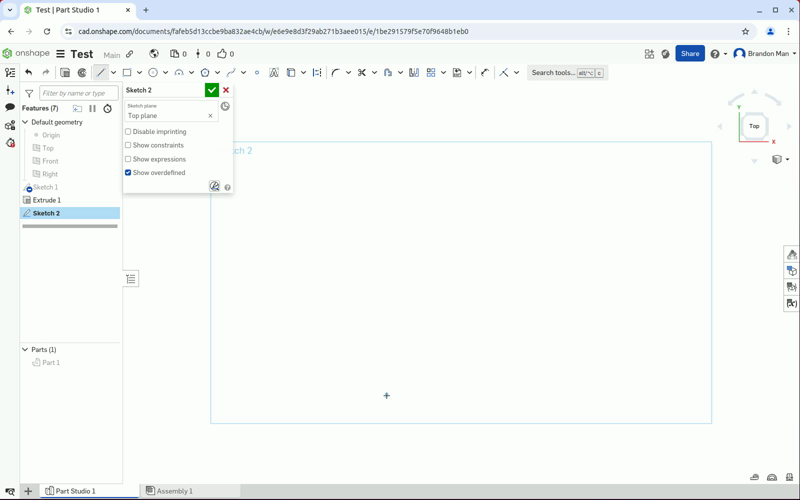
mouse_move(554, 395)
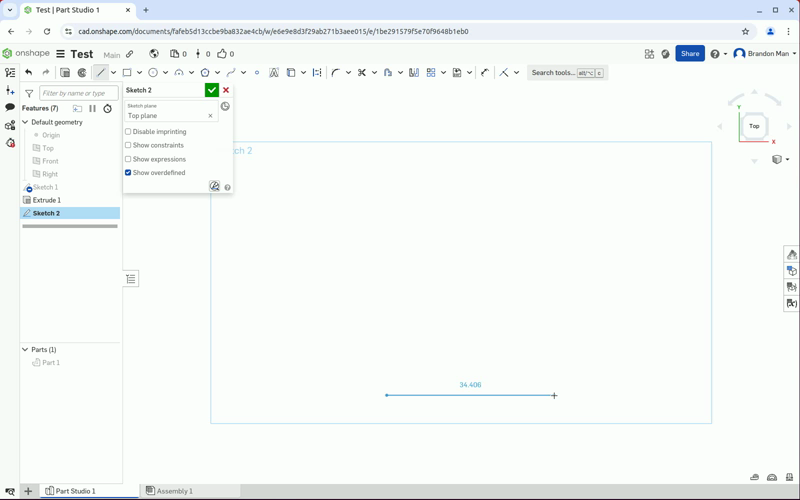
click(554, 395)
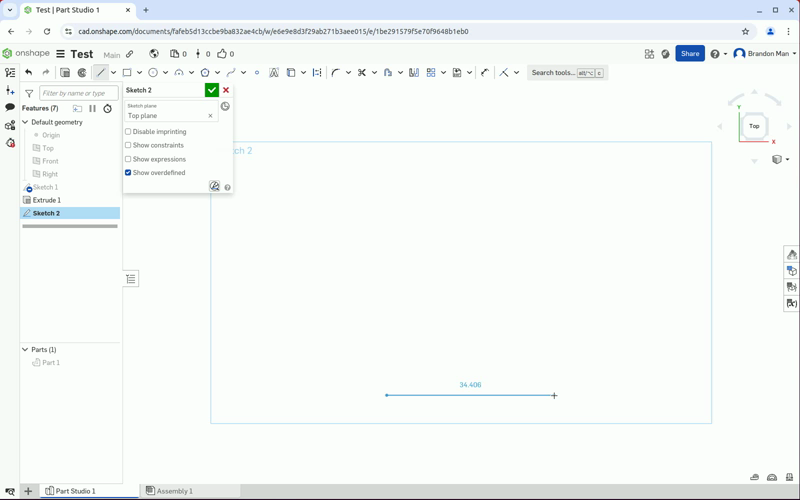
key_up(shift)
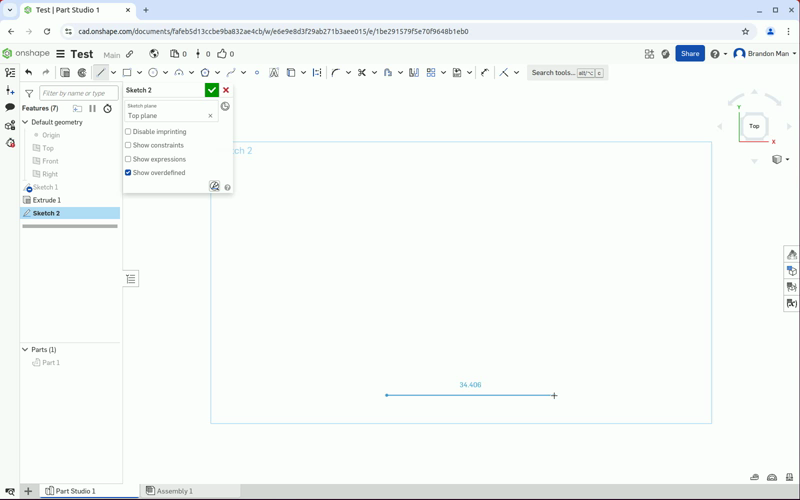
key_down(shift)
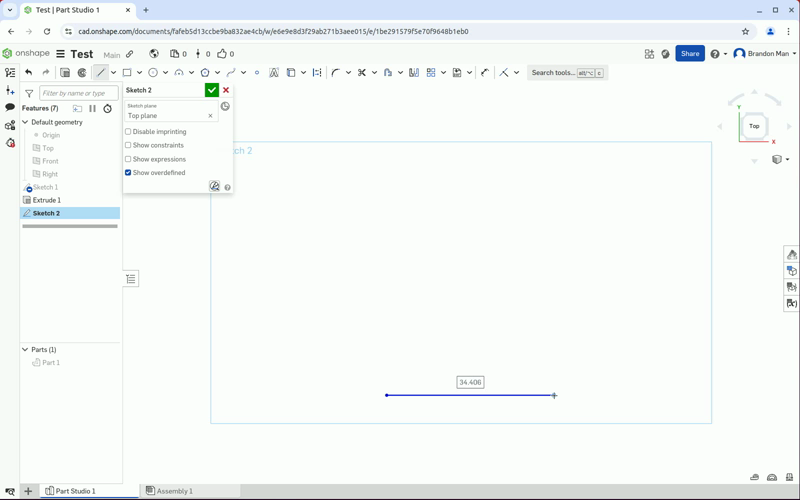
mouse_move(584, 395)
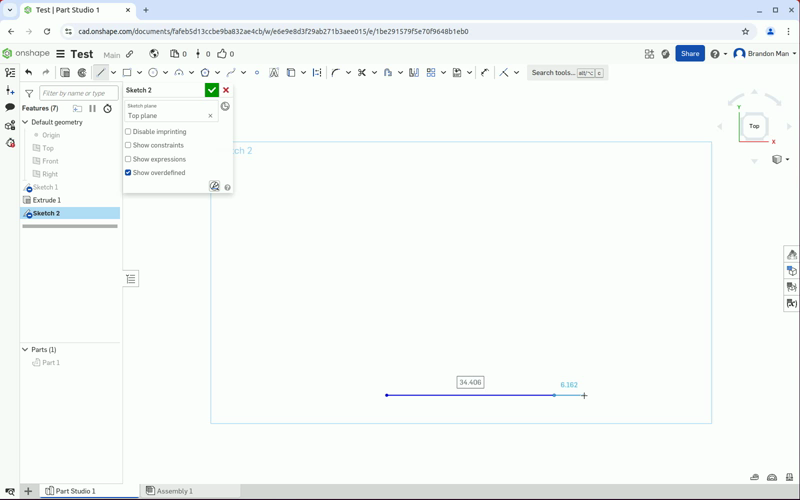
mouse_move(554, 350)
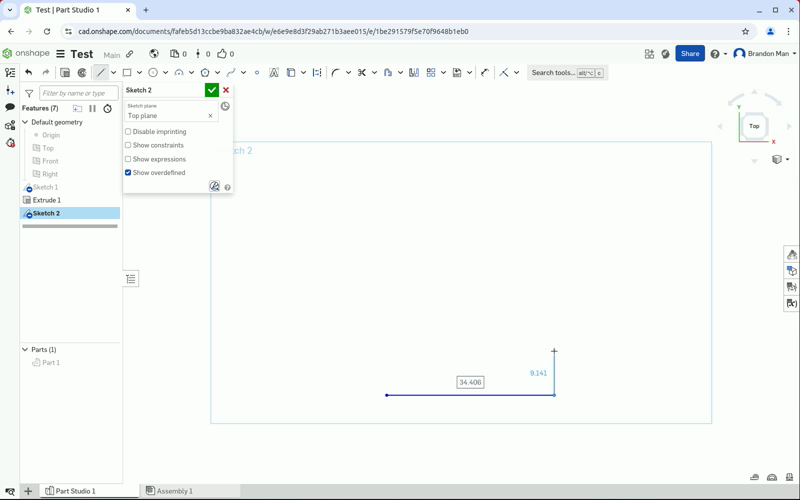
click(554, 350)
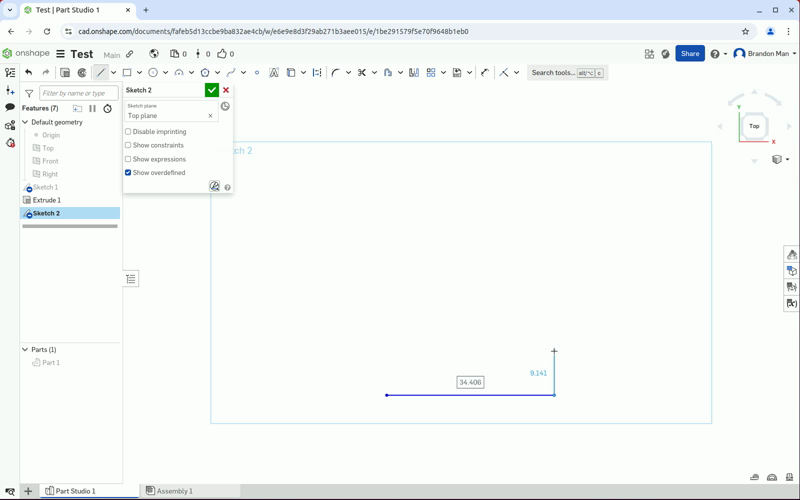
key_up(shift)
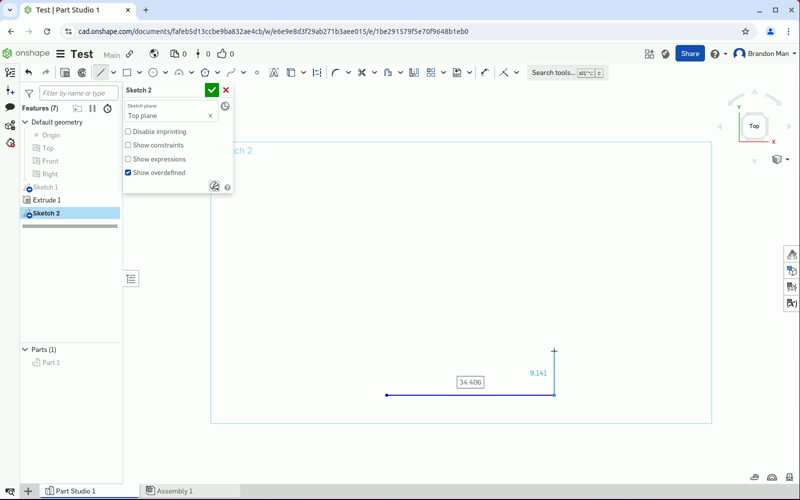
key_down(shift)
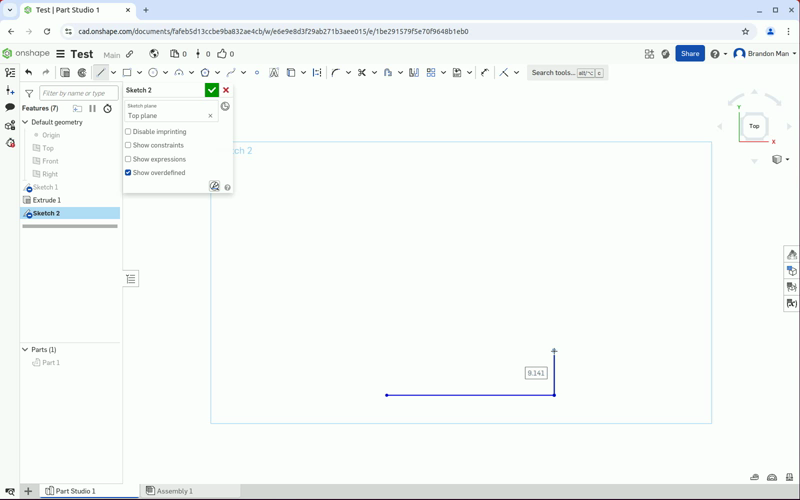
mouse_move(431, 171)
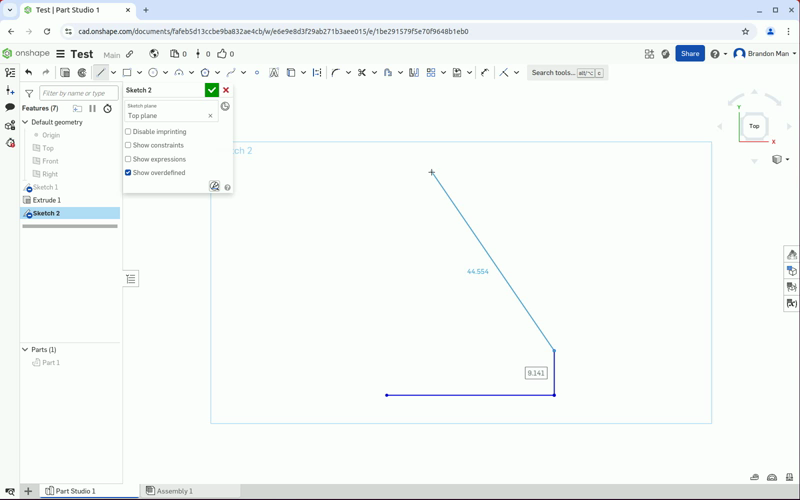
click(431, 171)
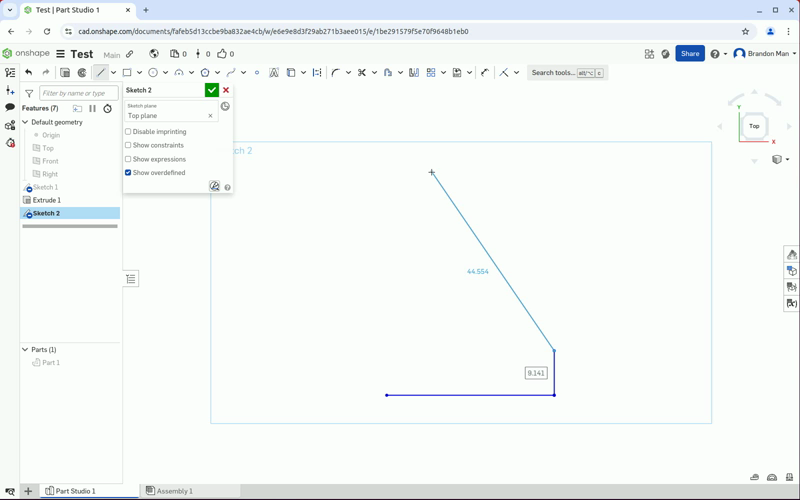
key_up(shift)
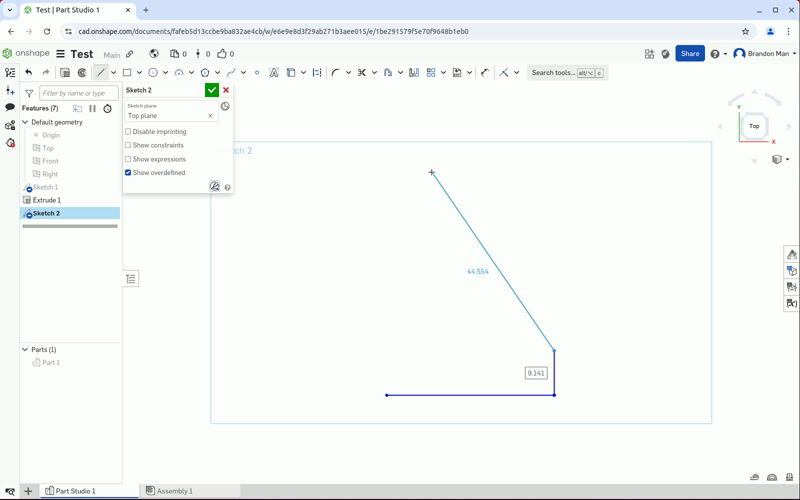
key_down(shift)
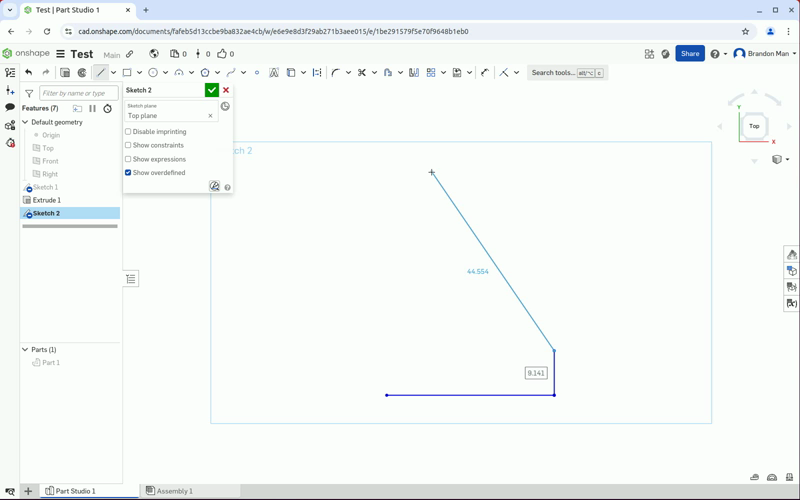
mouse_move(461, 171)
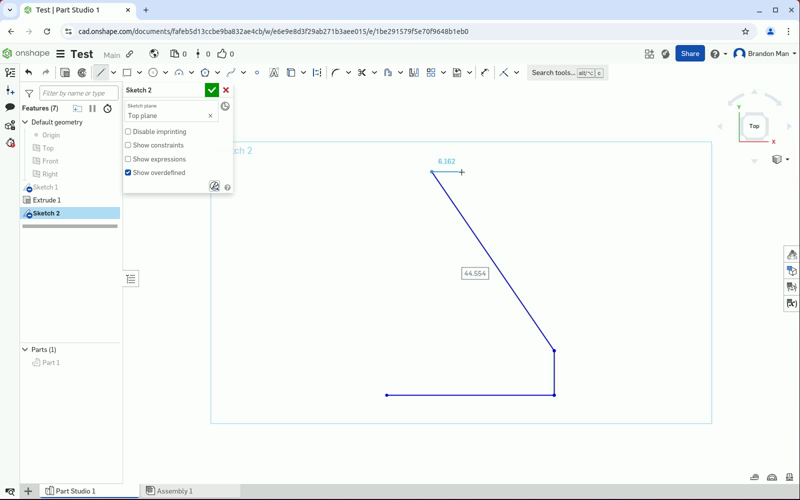
mouse_move(386, 171)
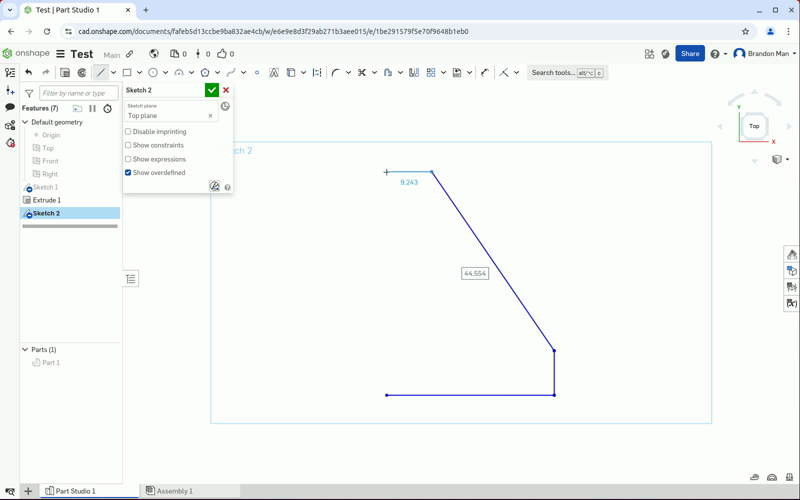
click(386, 171)
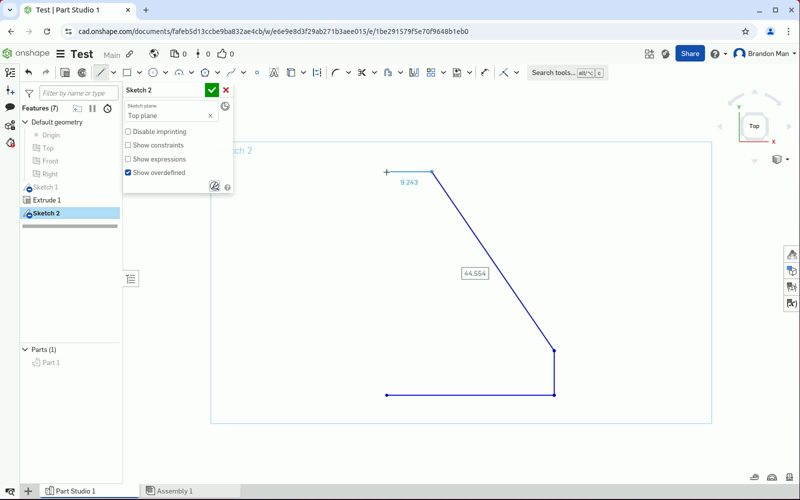
key_up(shift)
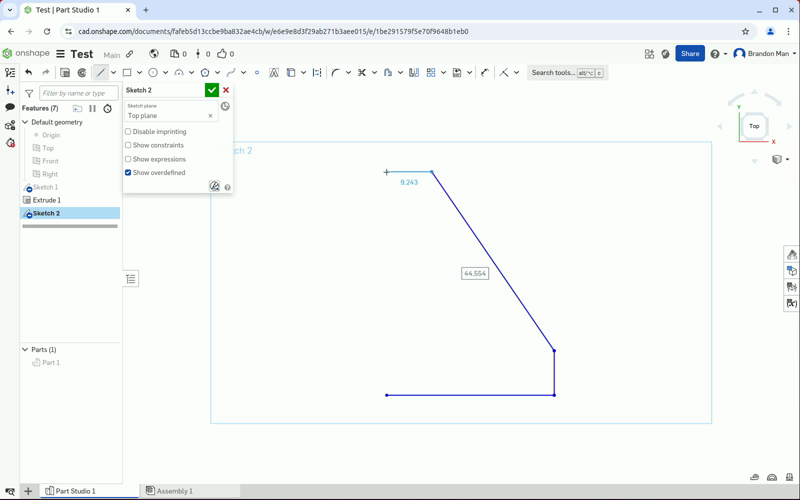
key_down(shift)
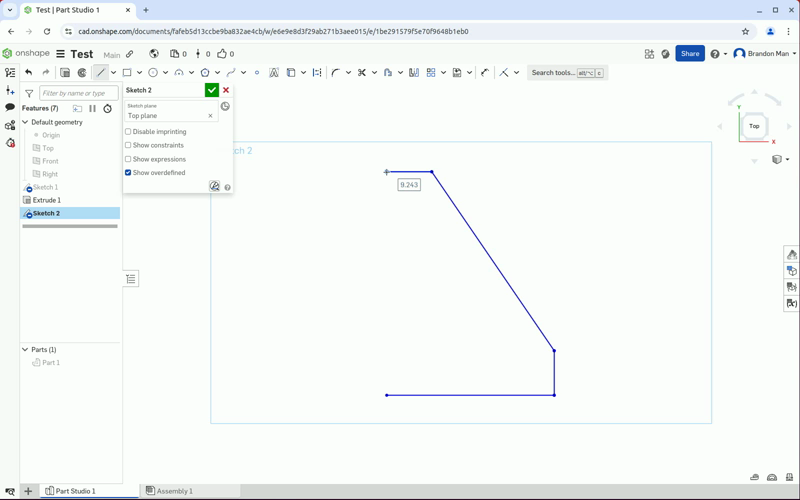
mouse_move(386, 395)
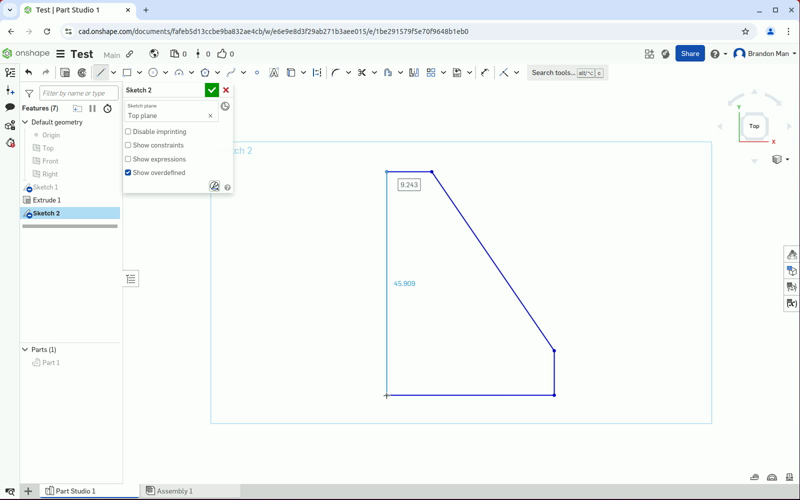
key_up(shift)
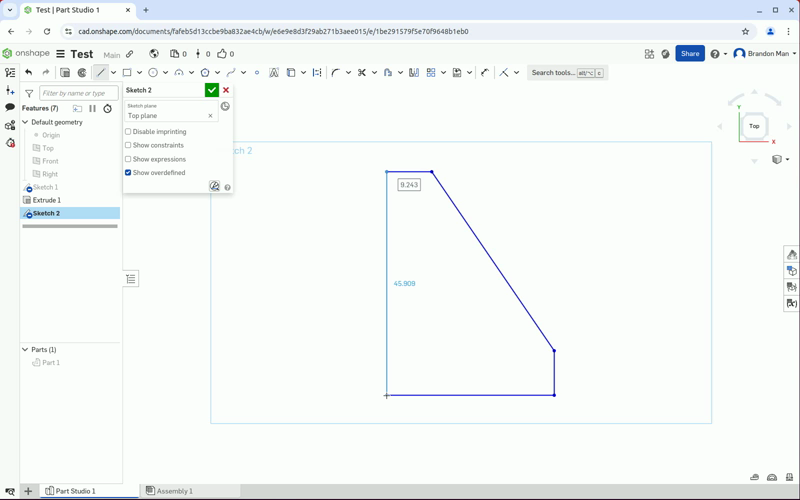
click(386, 395)
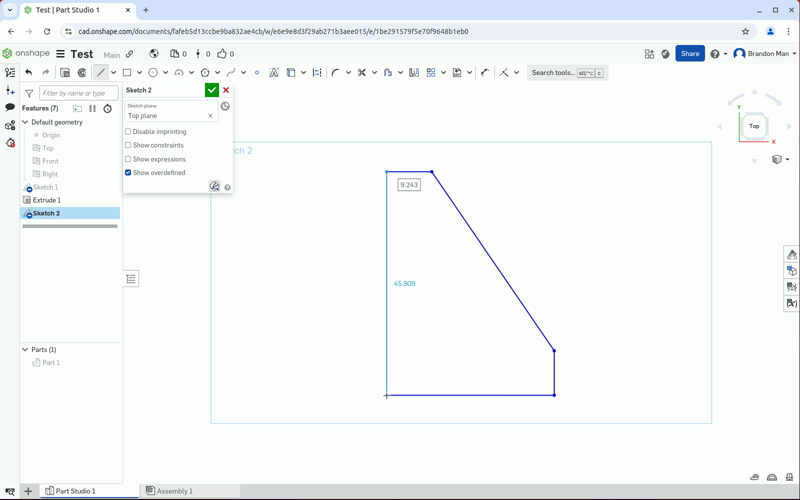
key(esc)
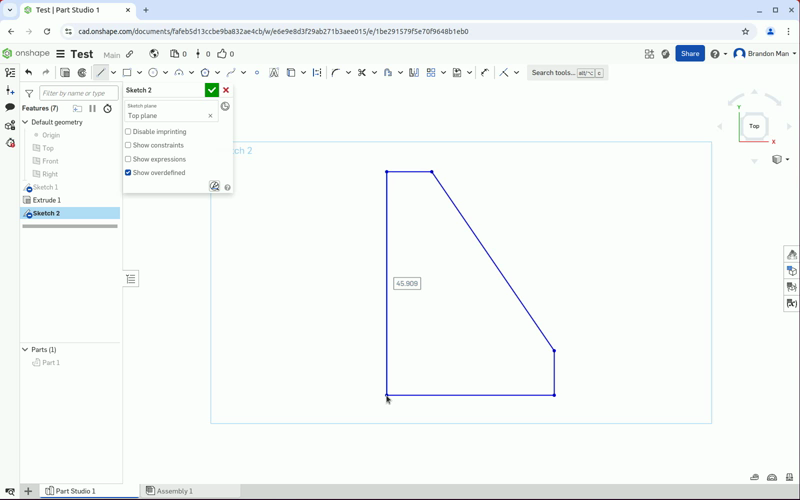
mouse_move(438, 314)
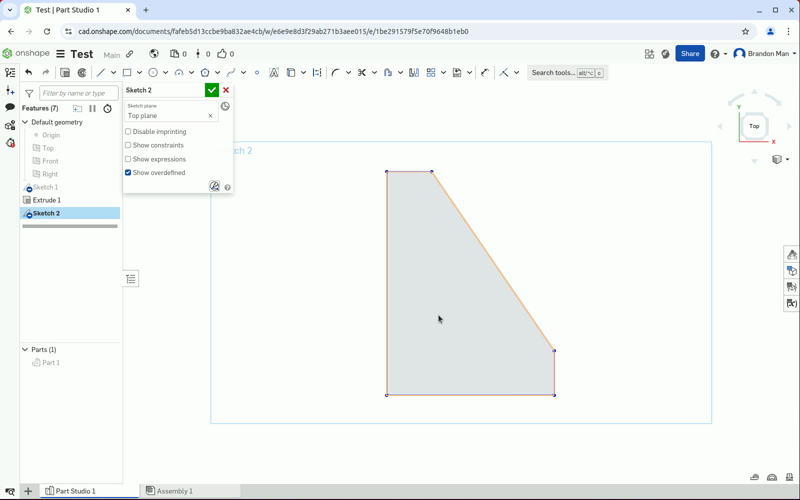
click(438, 314)
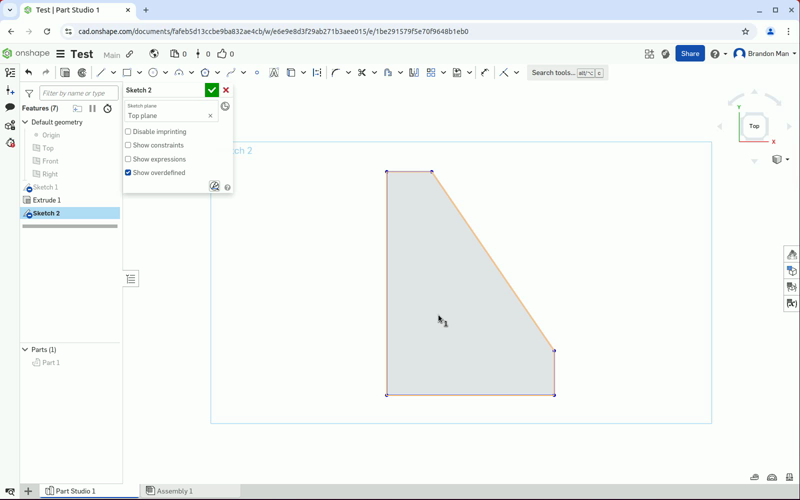
mouse_move(73, 352)
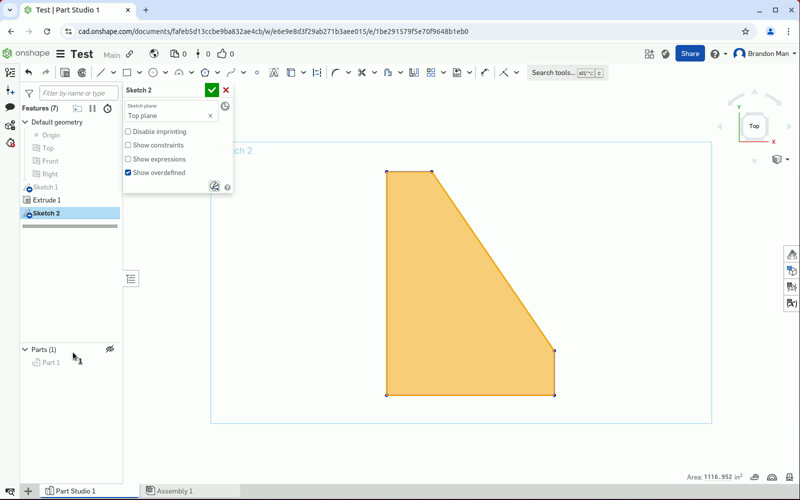
key(shift+y)
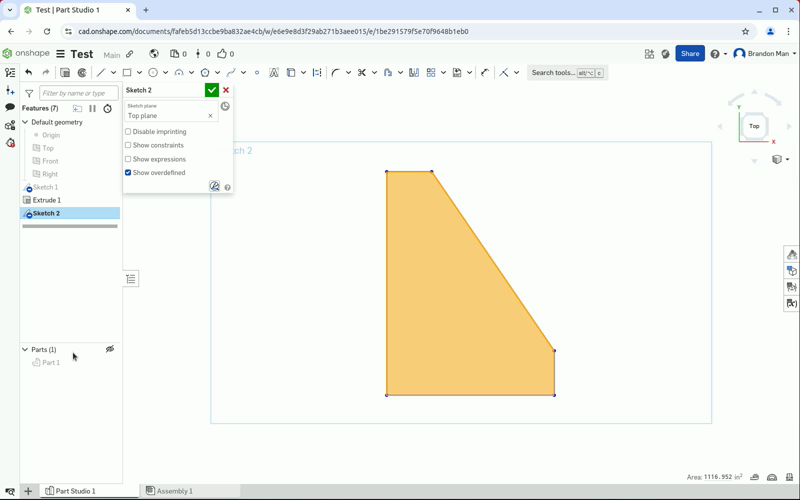
key(shift+e)
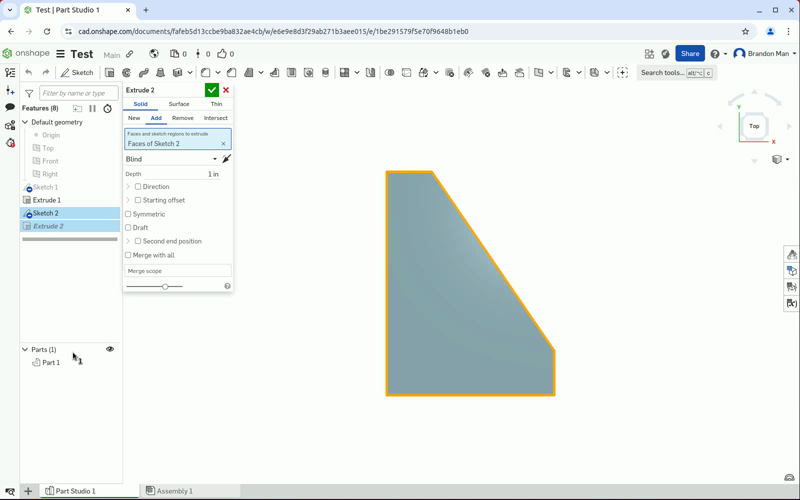
mouse_move(143, 106)
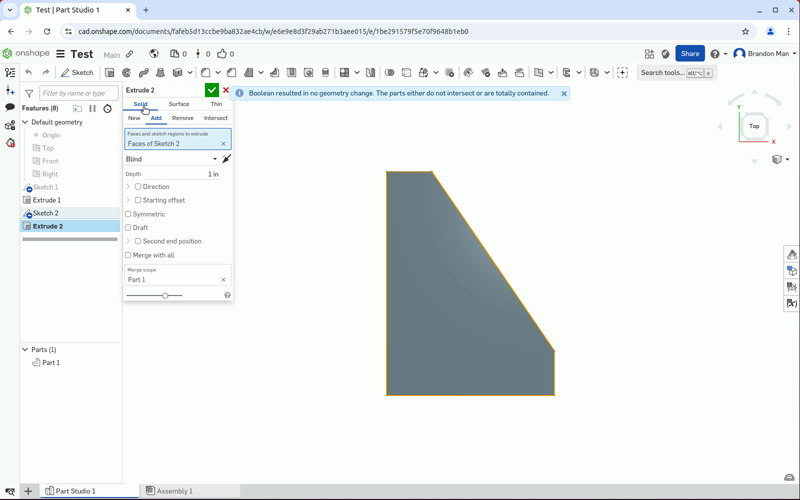
click(143, 106)
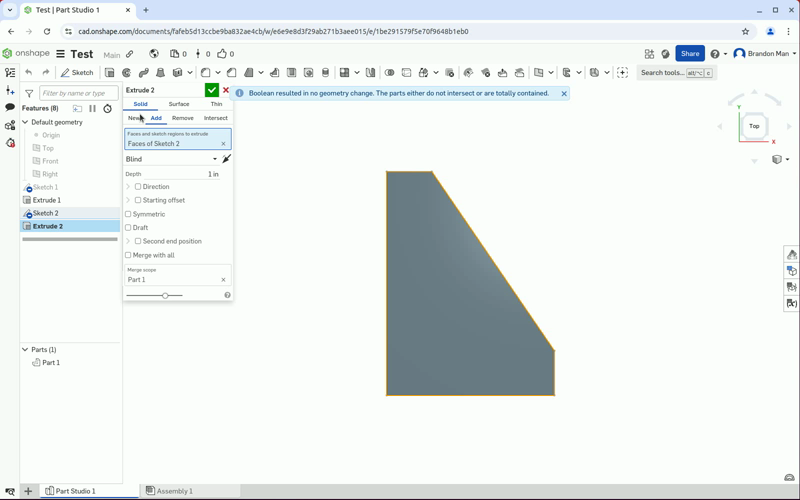
mouse_move(137, 120)
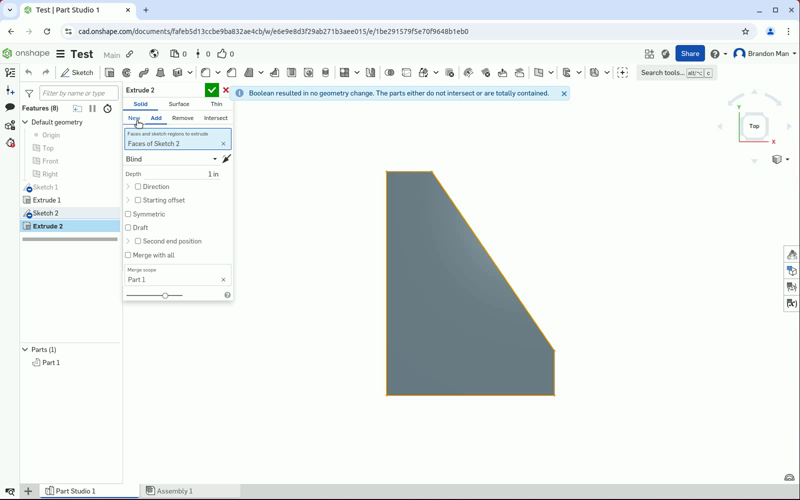
click(137, 120)
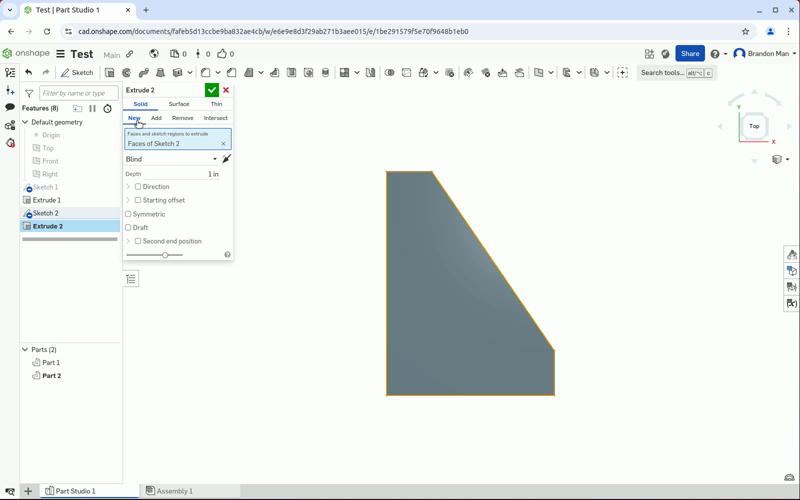
key(tab, 4)
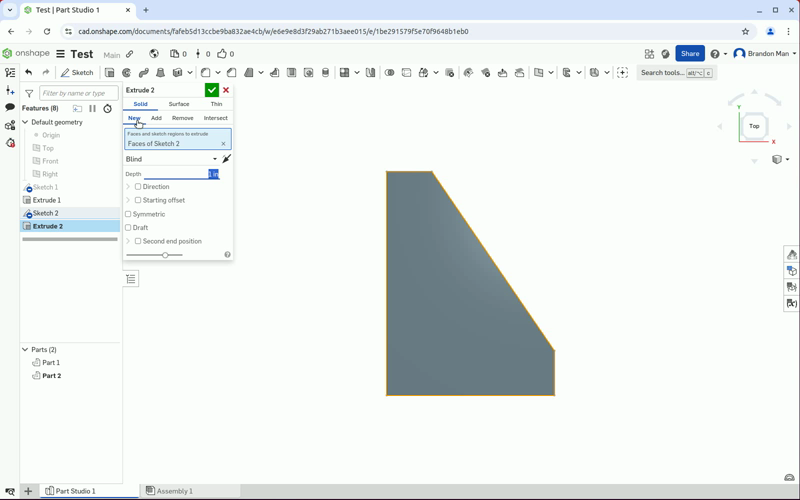
text(3.37)
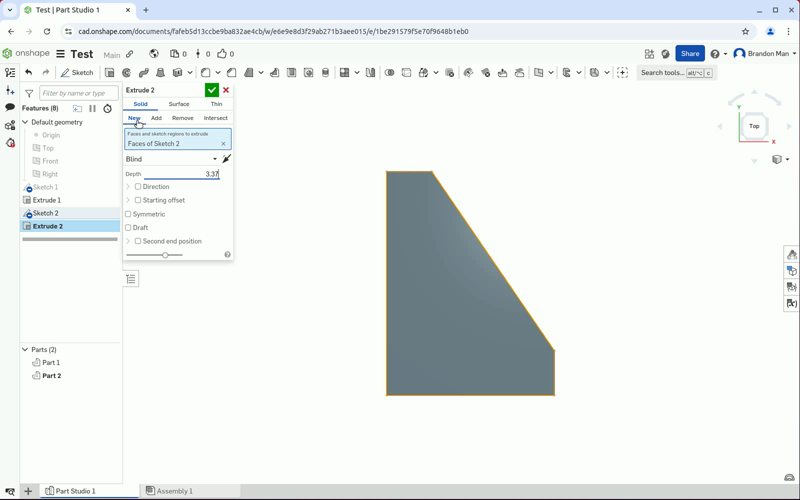
key(enter)
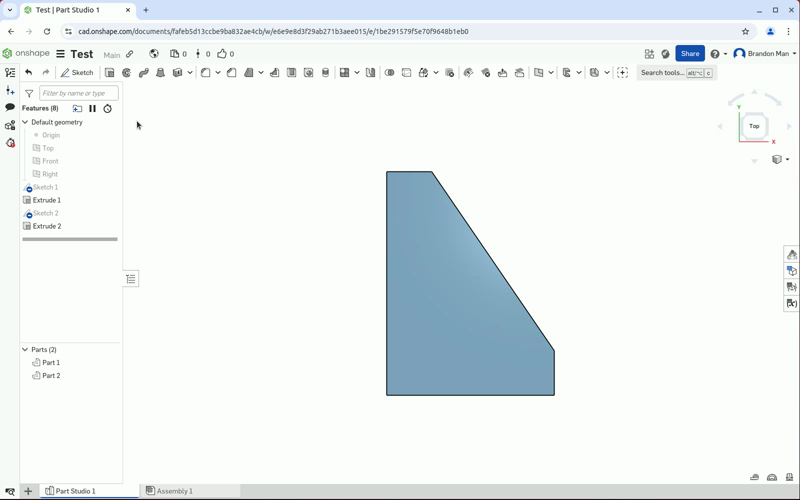
key(shift+h)
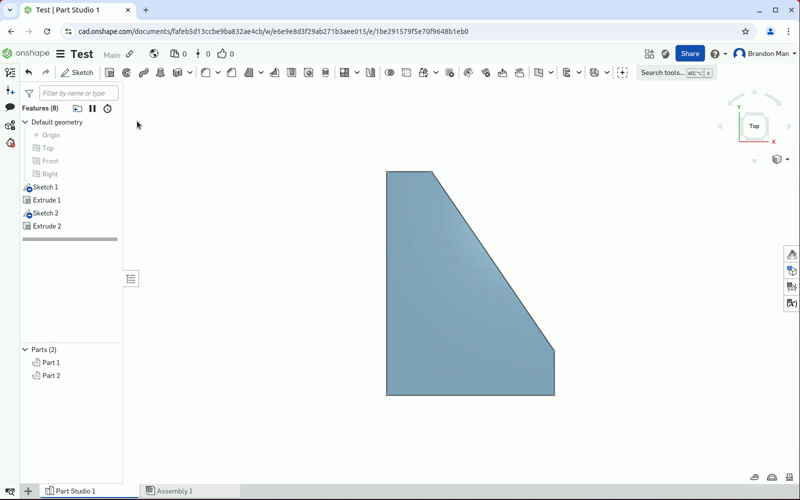
key(shift+h)
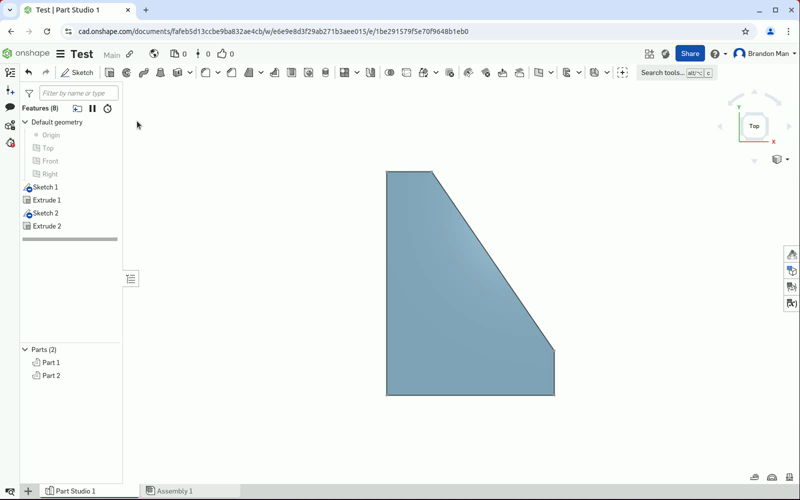
key(shift+7)
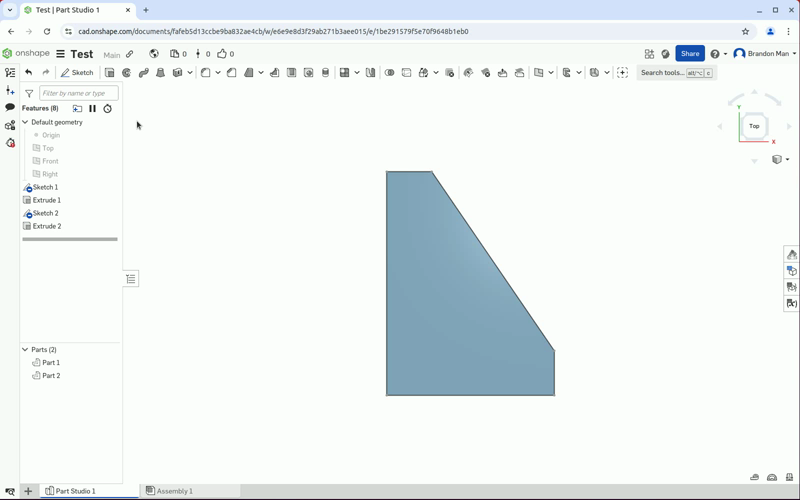
key(up, 3)
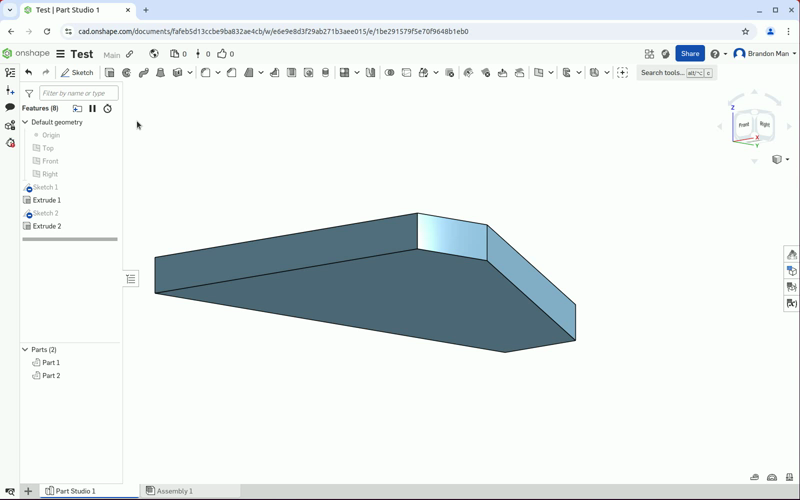
key(left, 3)
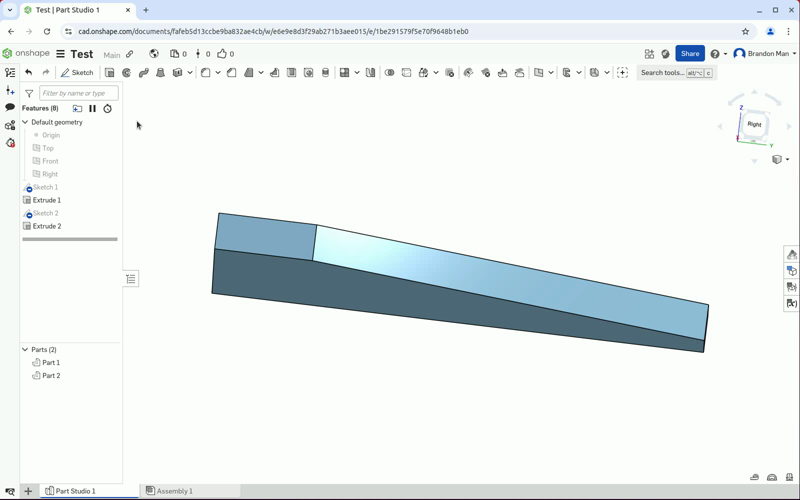
key(right, 3)
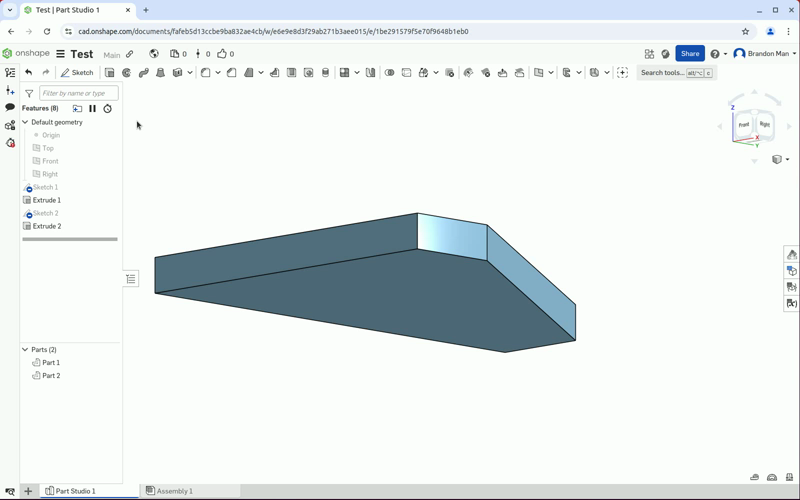
key(down, 3)
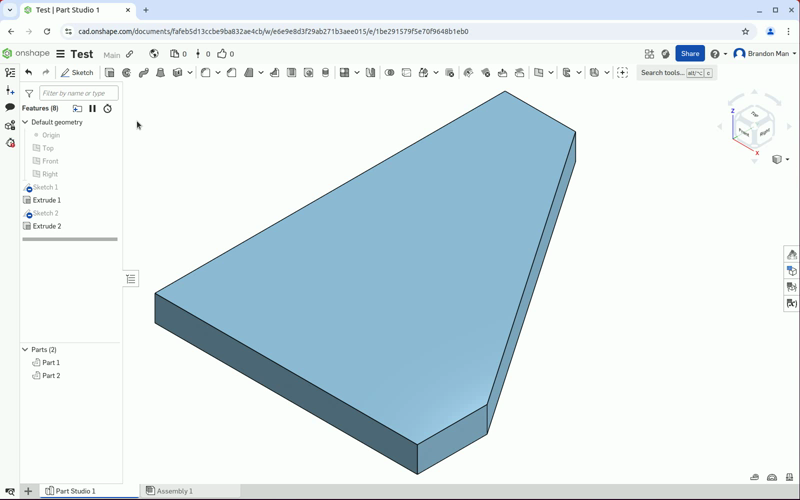
mouse_move(73, 189)
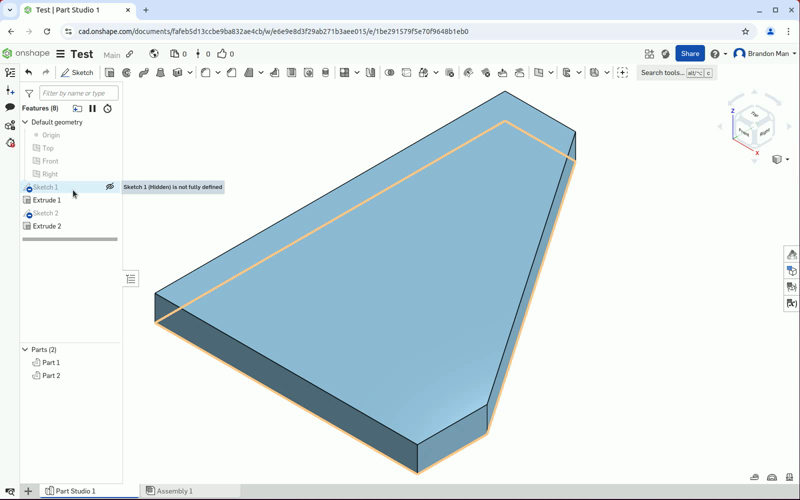
click(73, 189)